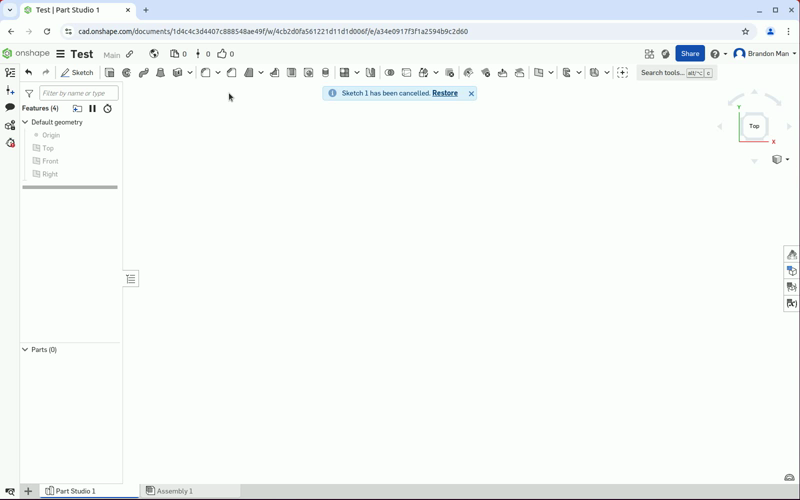
key(shift+h)
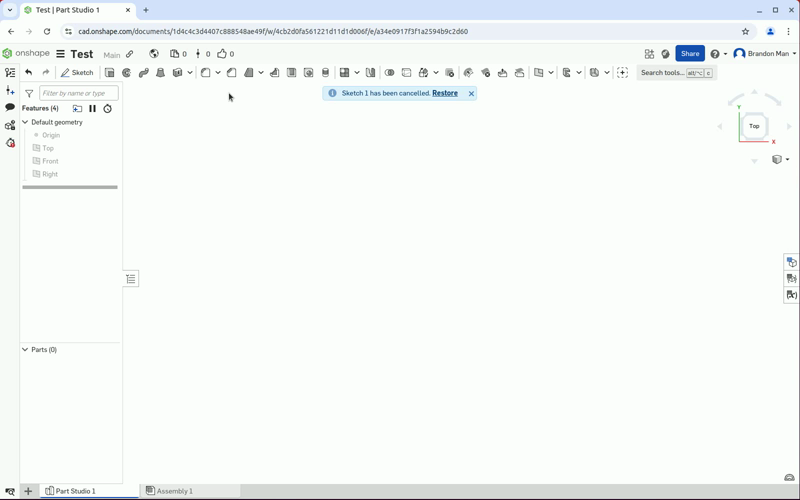
key(shift+s)
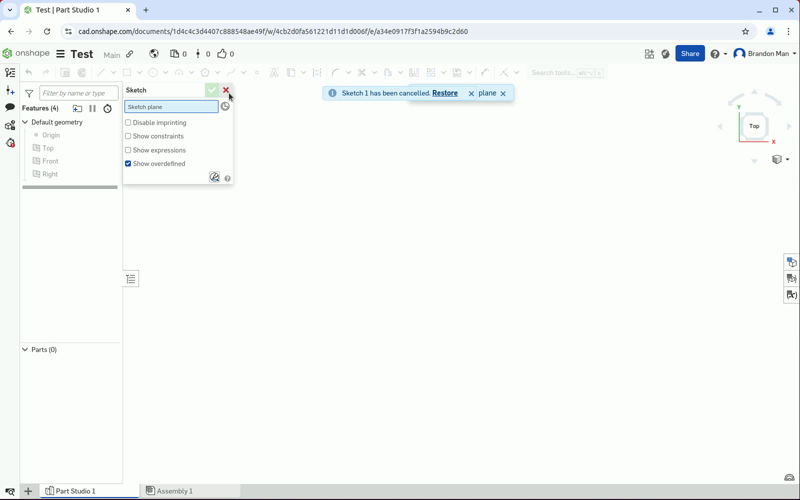
mouse_move(73, 150)
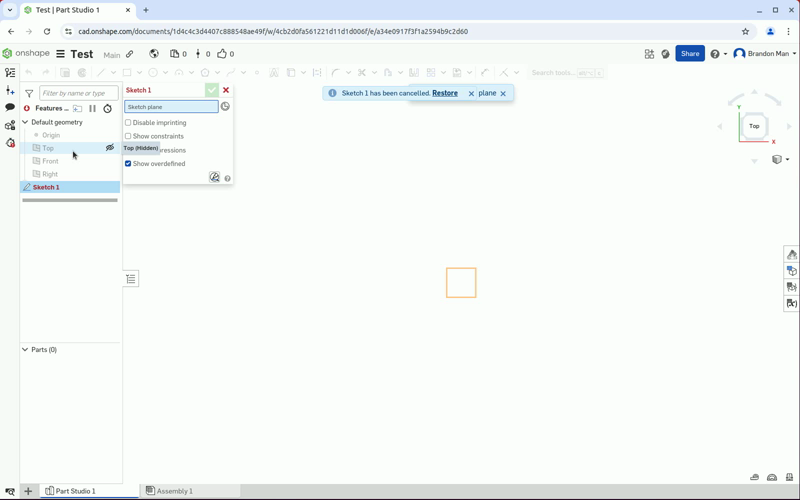
click(73, 150)
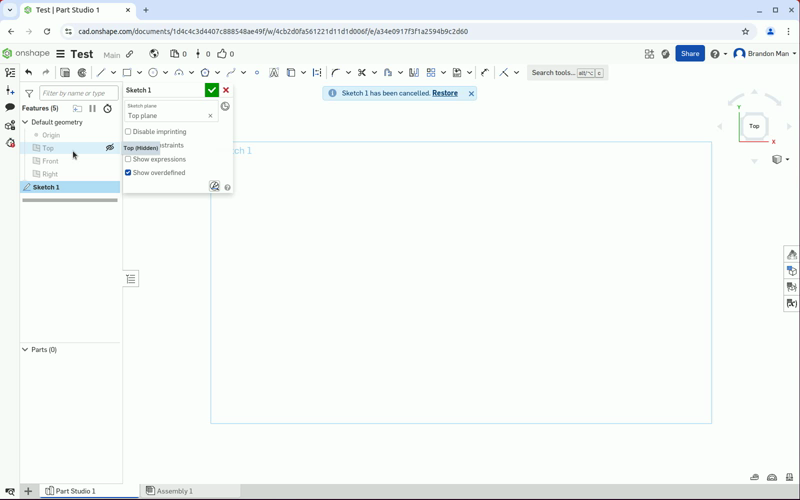
mouse_move(73, 352)
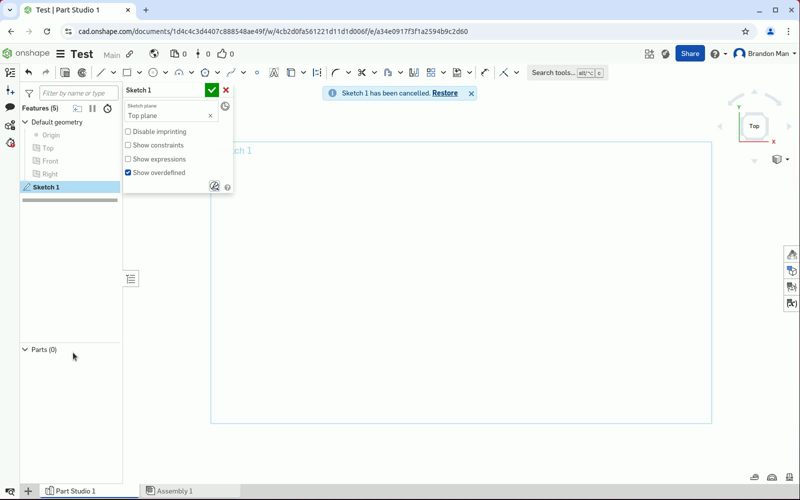
key(y)
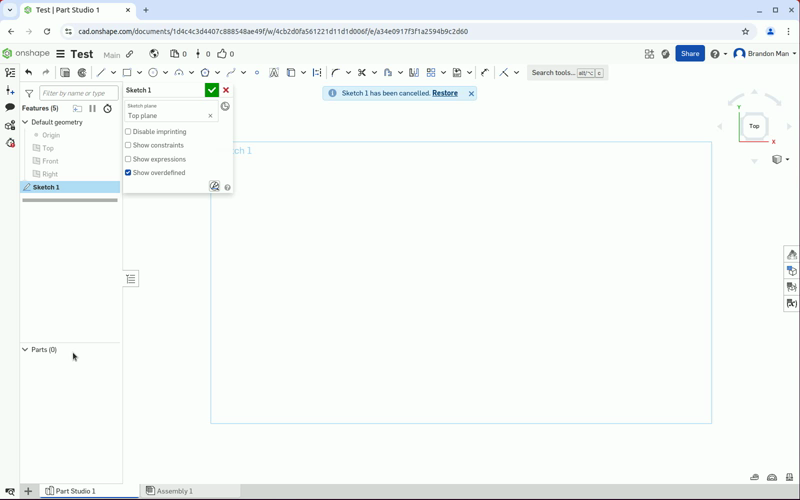
key(c)
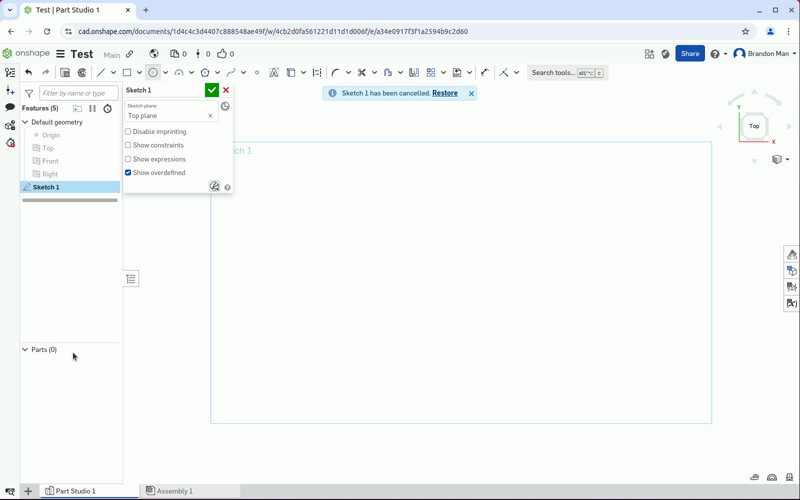
key_down(shift)
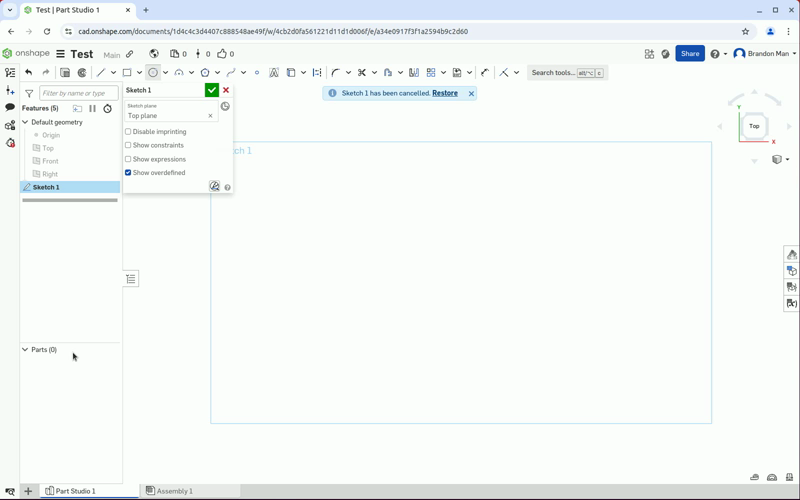
mouse_move(460, 282)
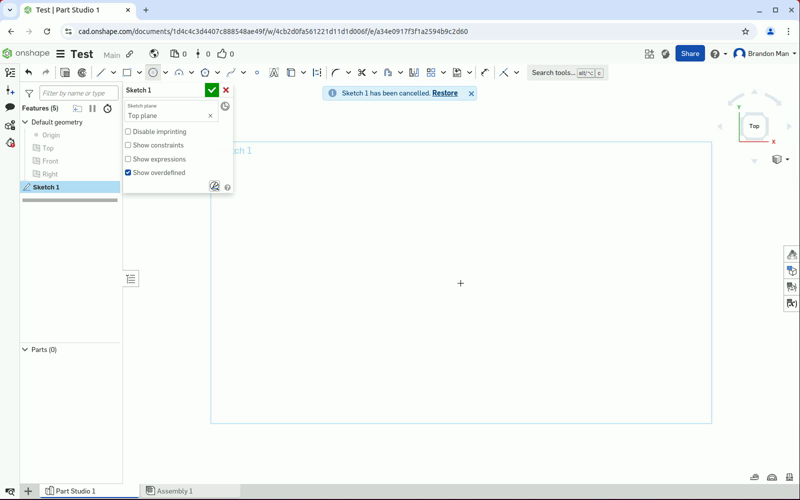
click(460, 282)
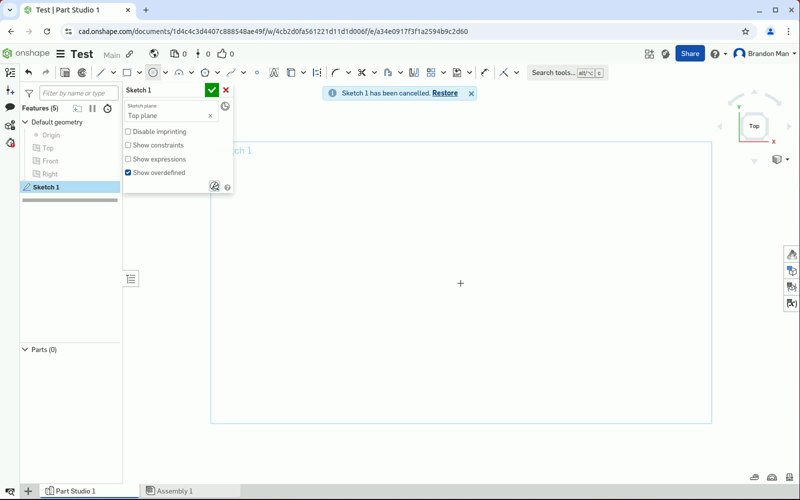
key_up(shift)
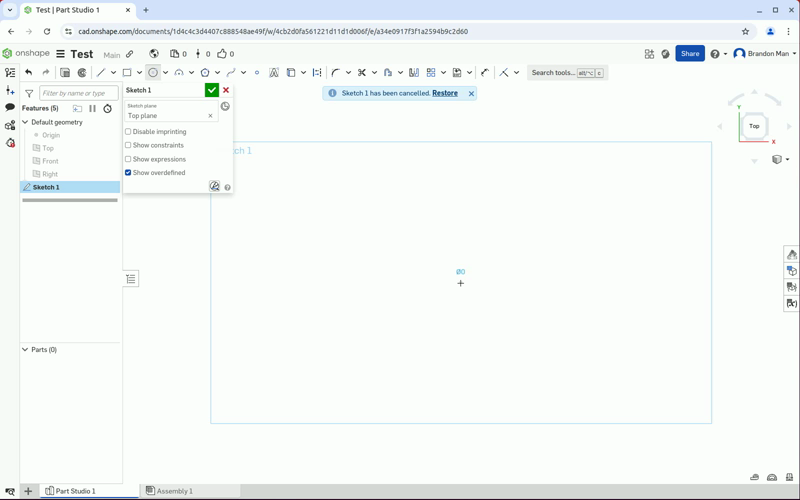
mouse_move(554, 282)
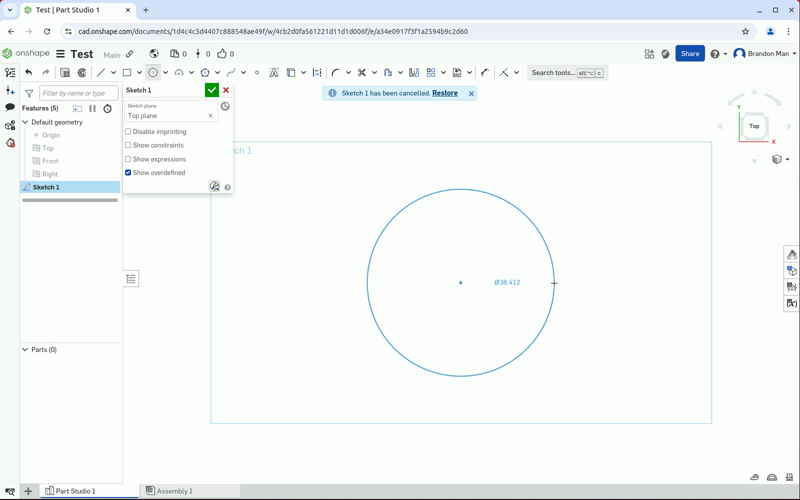
click(554, 282)
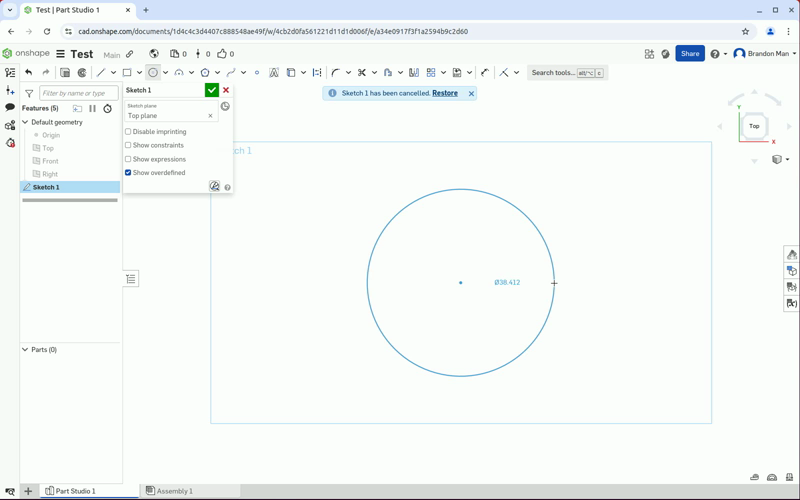
key(esc)
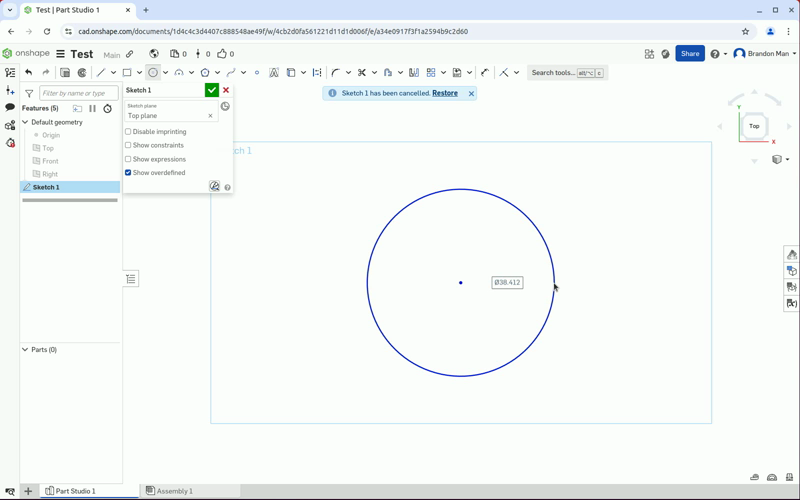
mouse_move(406, 297)
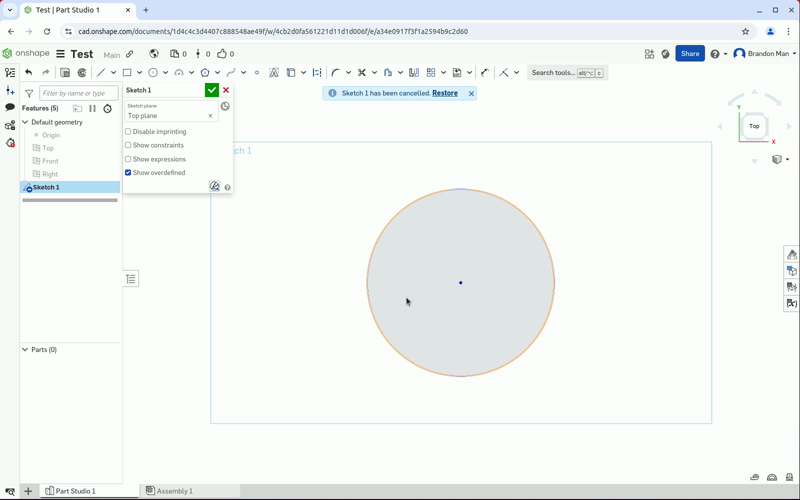
click(406, 297)
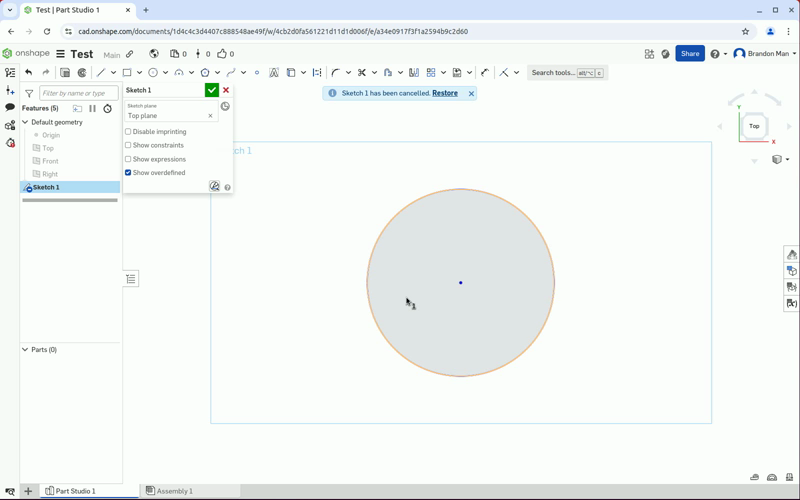
mouse_move(73, 352)
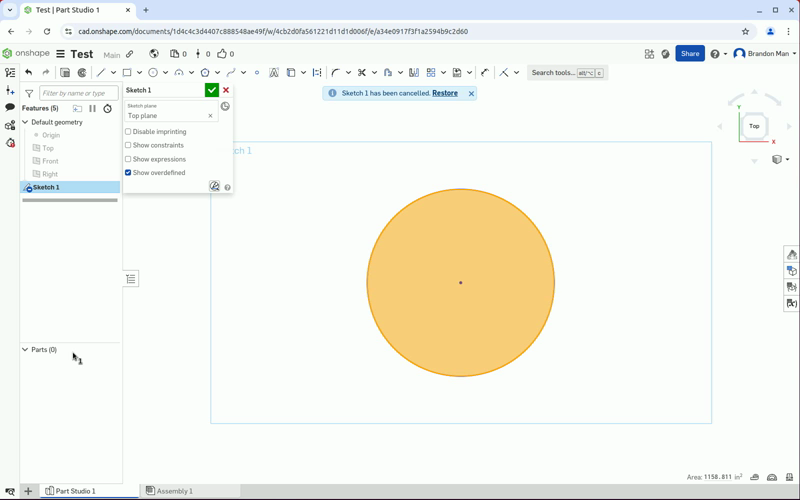
key(shift+y)
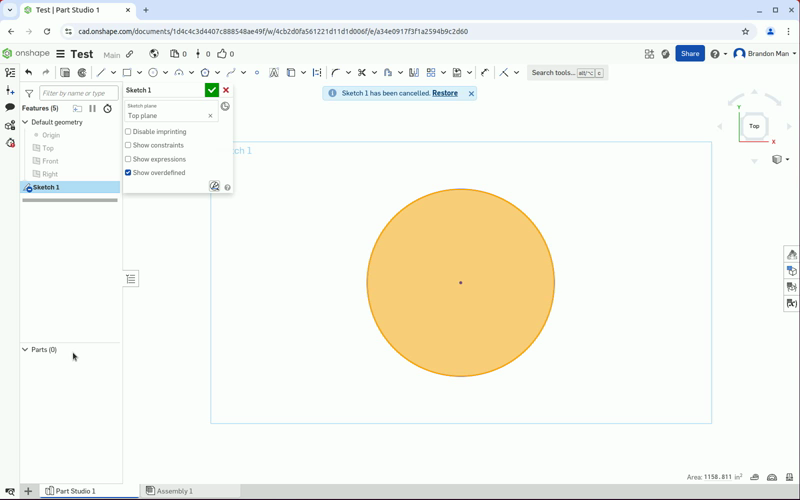
key(shift+e)
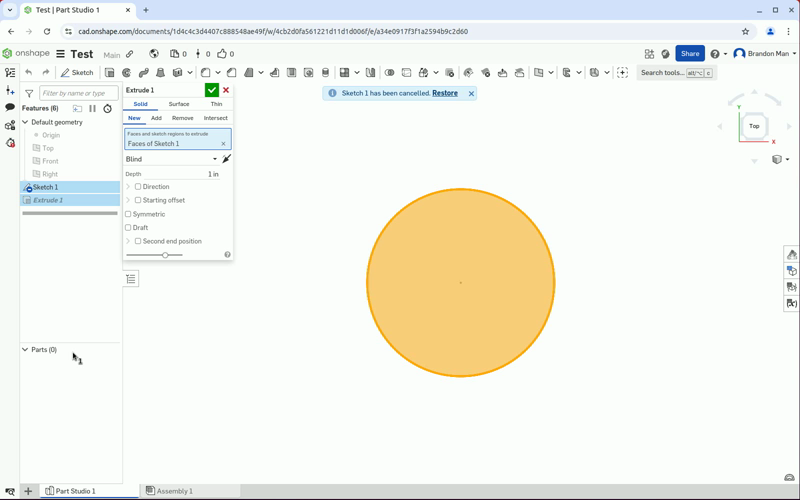
mouse_move(143, 106)
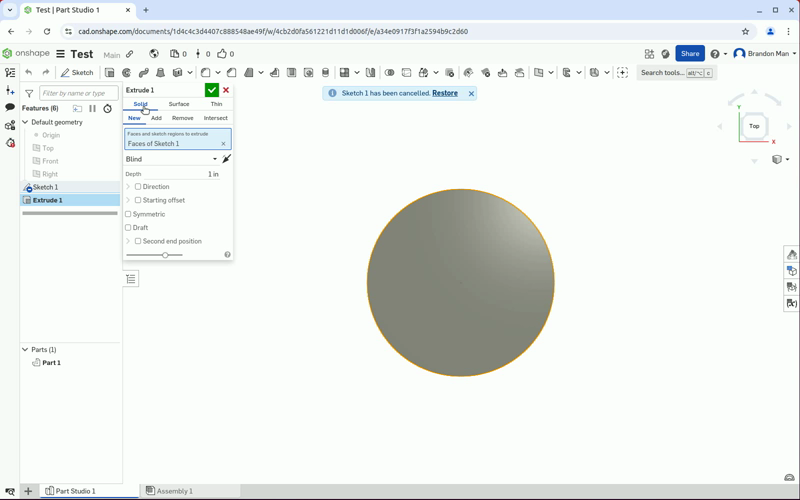
click(143, 106)
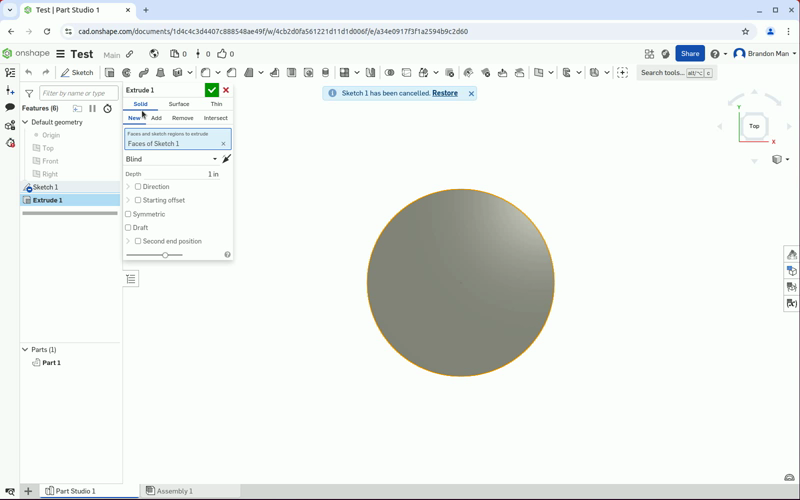
mouse_move(137, 120)
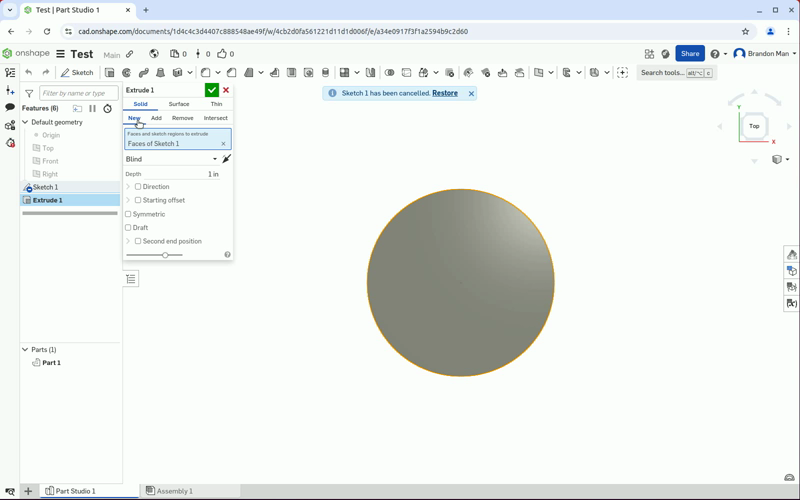
click(137, 120)
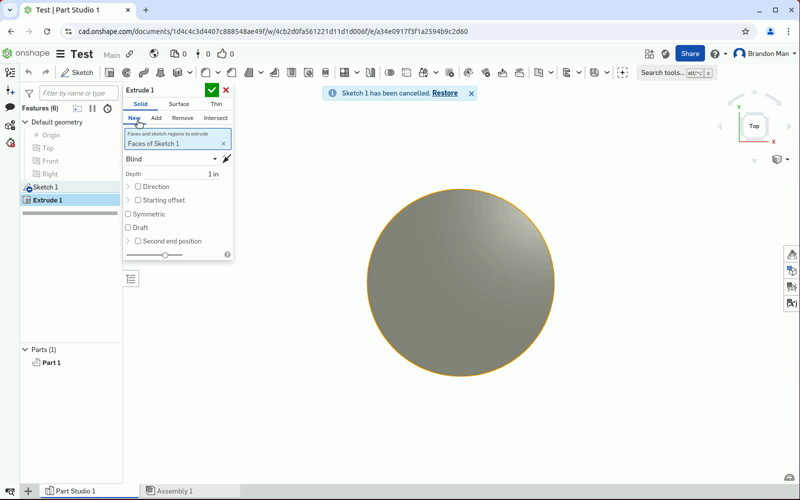
key(tab, 4)
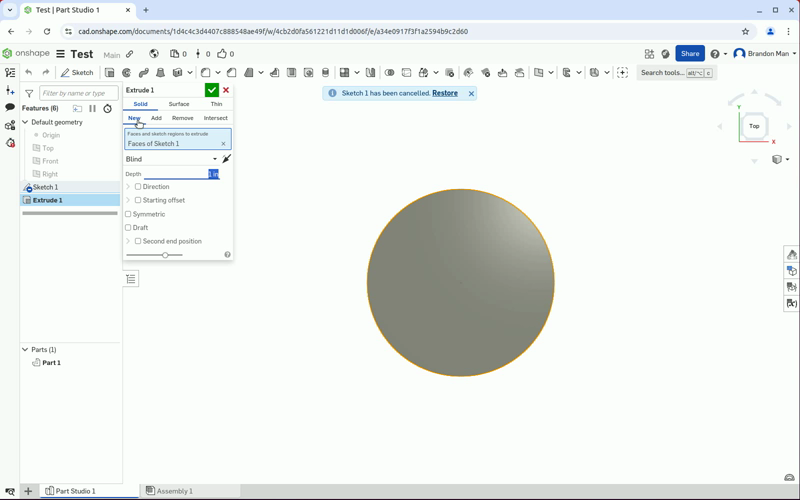
text(3.37)
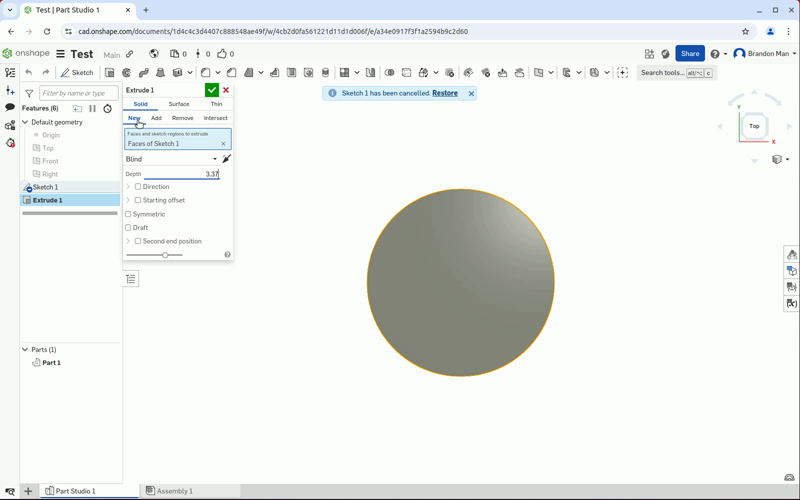
key(enter)
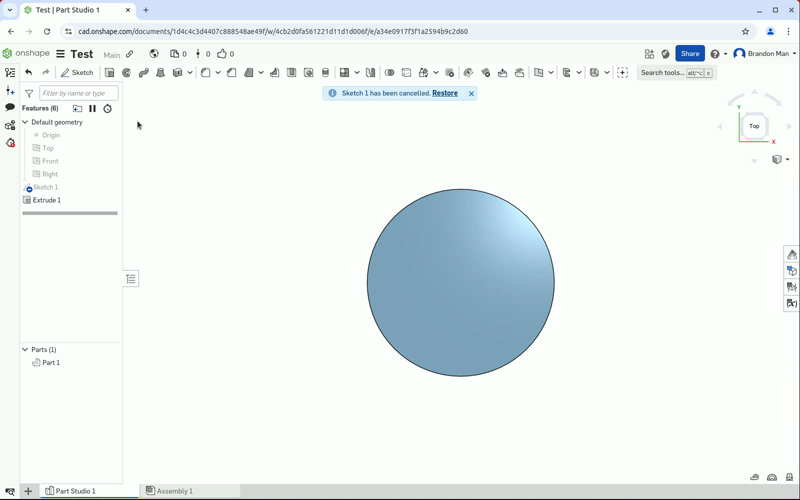
key(shift+h)
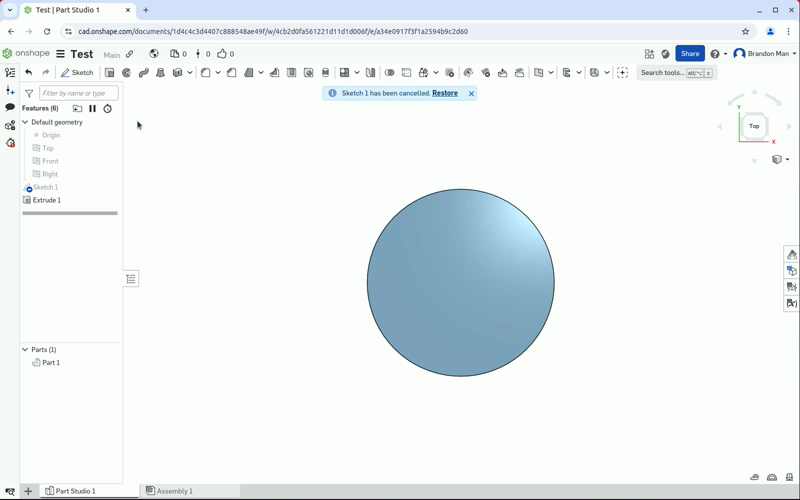
key(shift+h)
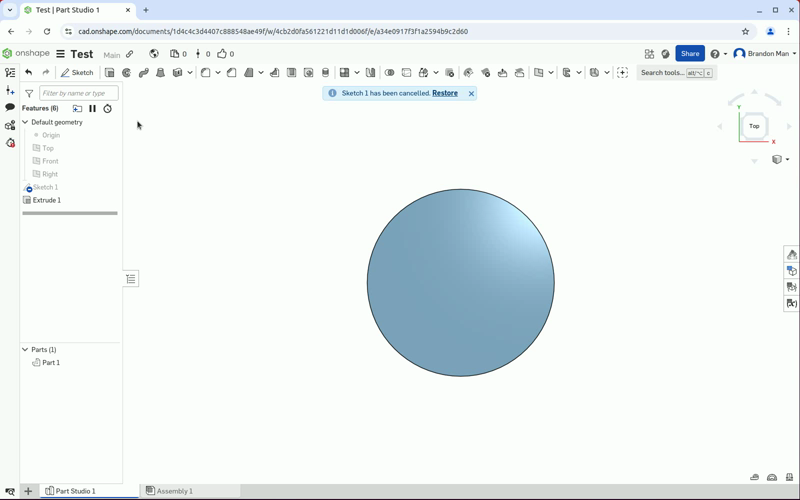
mouse_move(73, 189)
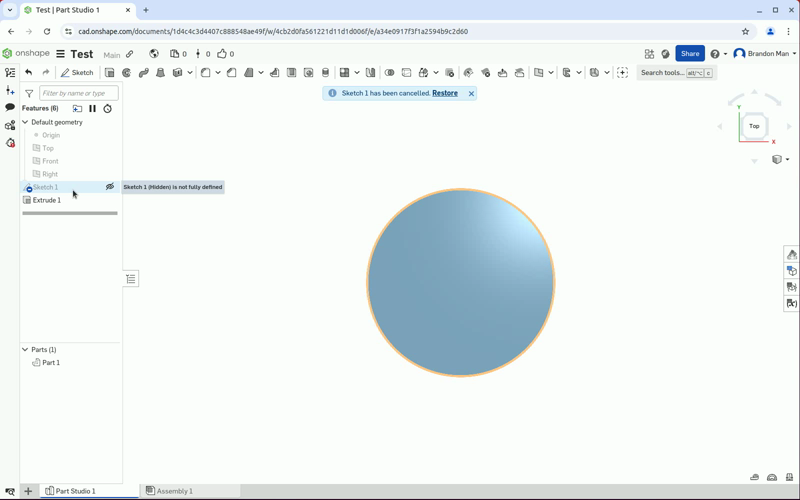
click(73, 189)
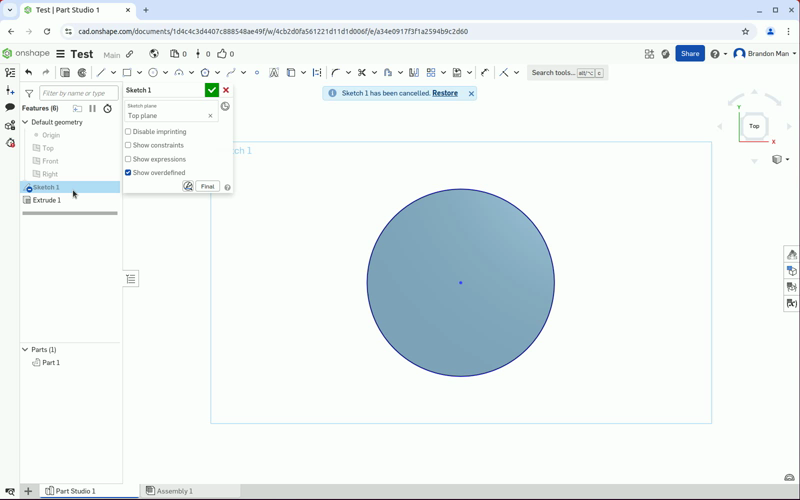
mouse_move(229, 92)
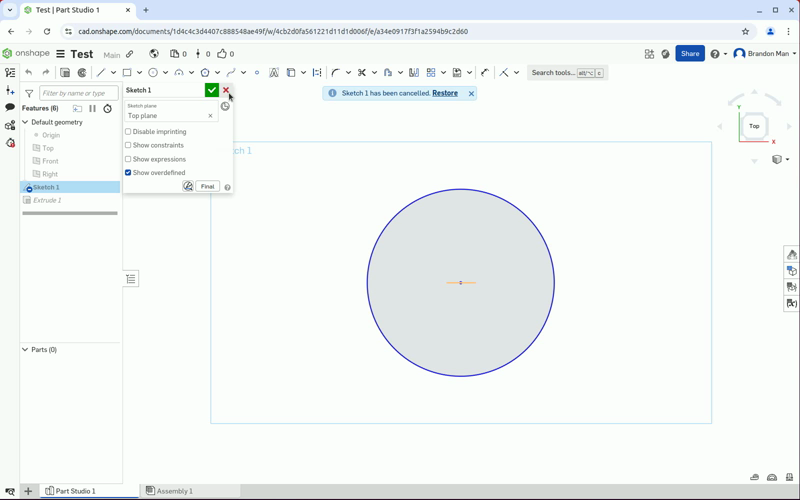
click(229, 92)
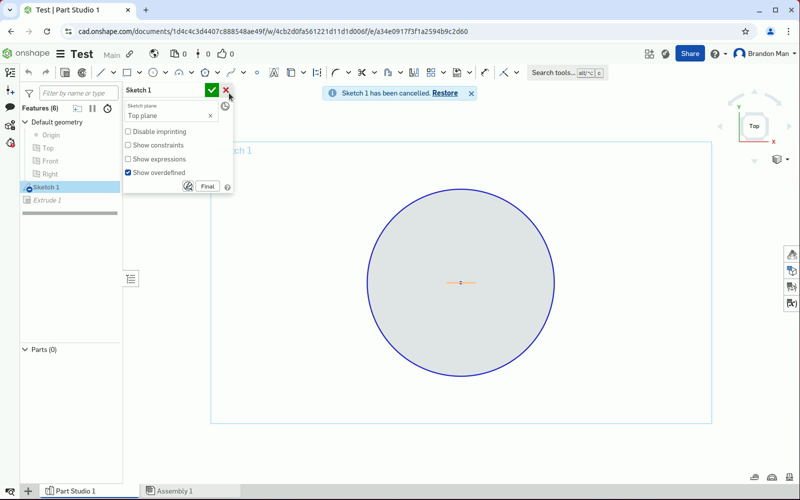
key(shift+s)
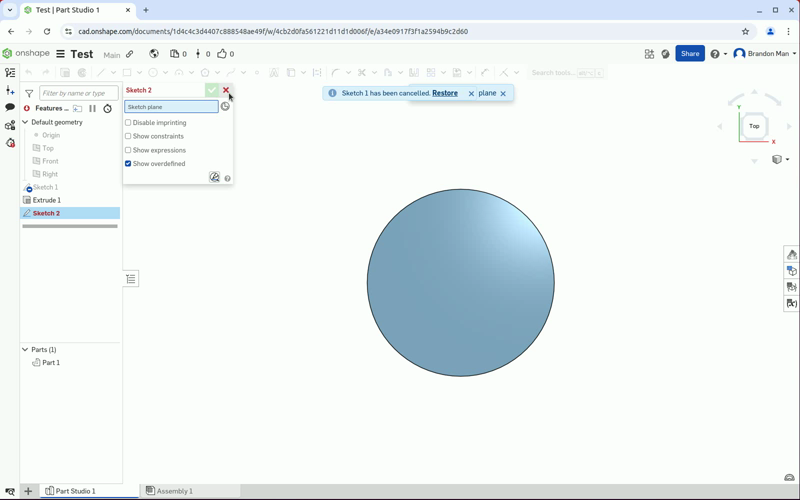
mouse_move(73, 150)
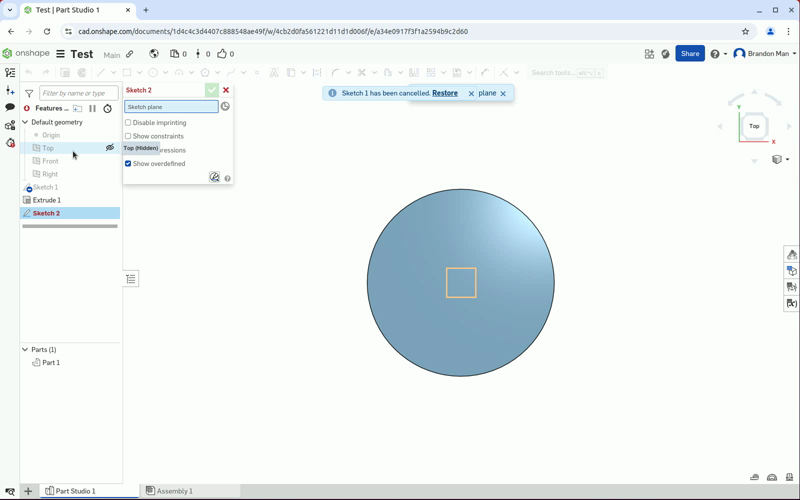
click(73, 150)
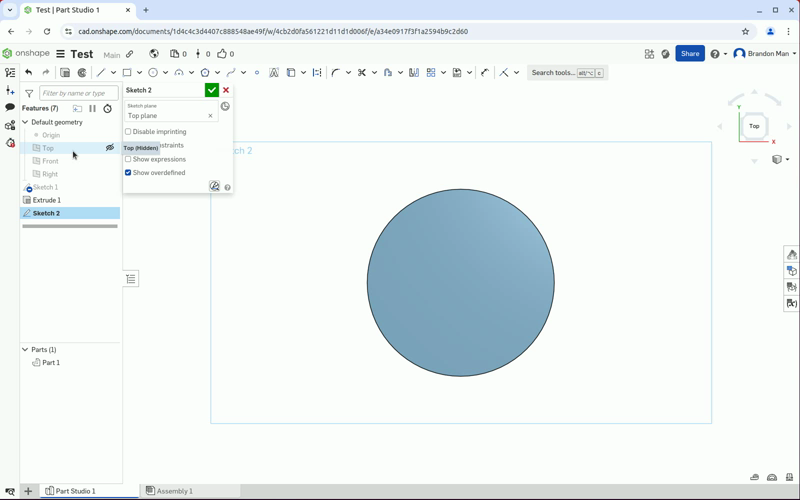
mouse_move(73, 352)
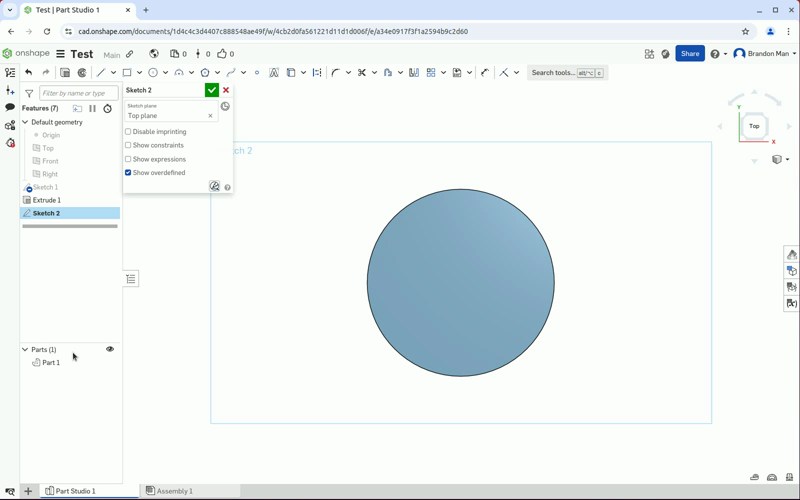
key(y)
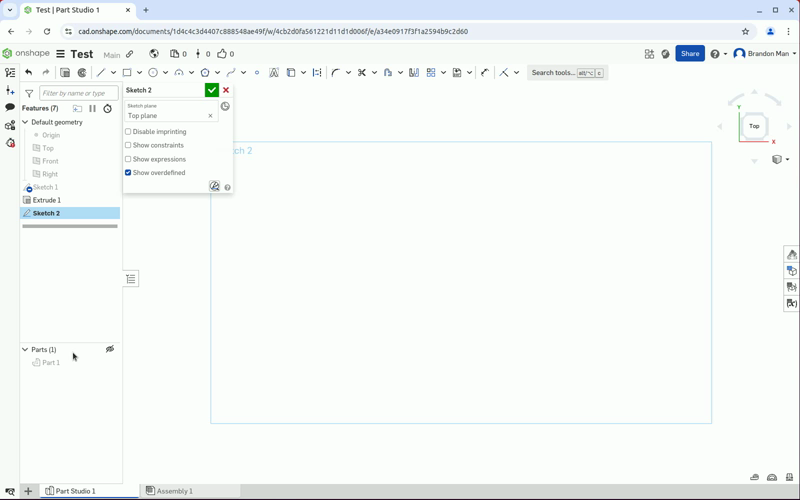
key(c)
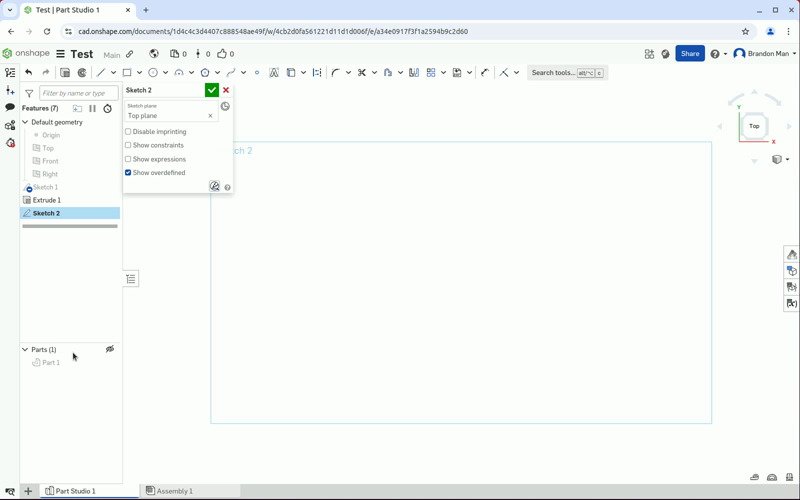
key_down(shift)
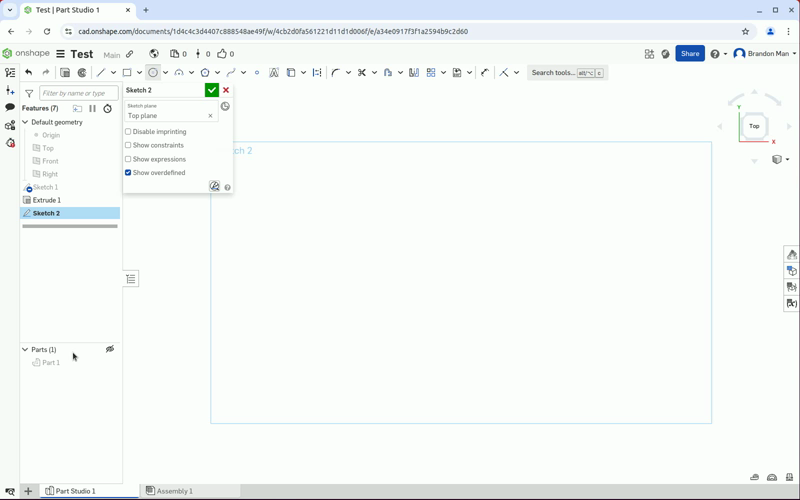
mouse_move(461, 282)
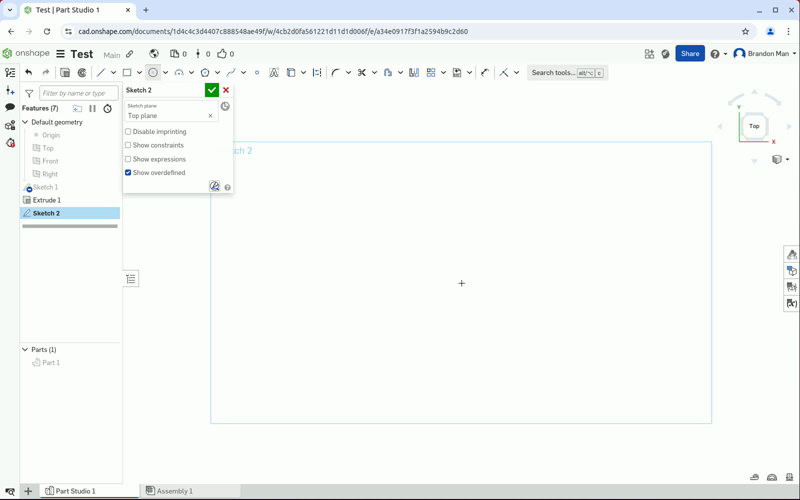
click(461, 282)
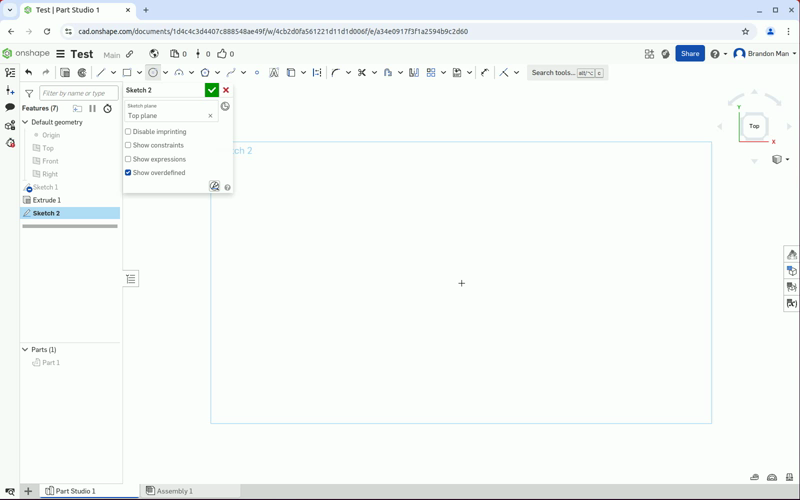
key_up(shift)
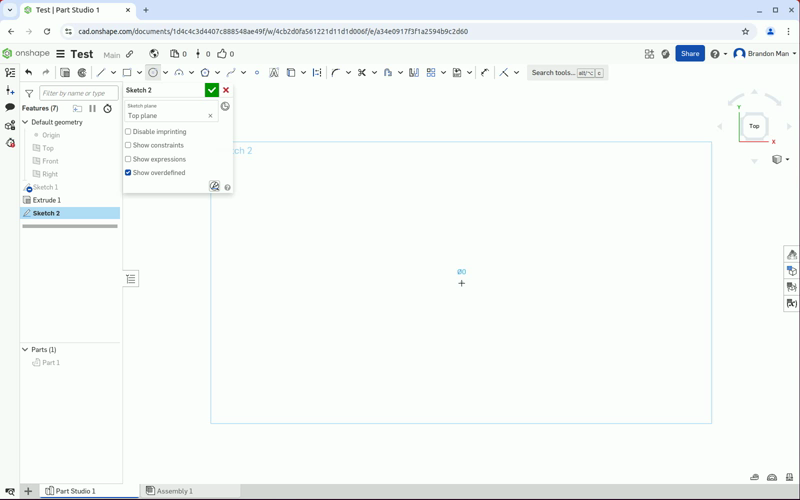
mouse_move(559, 282)
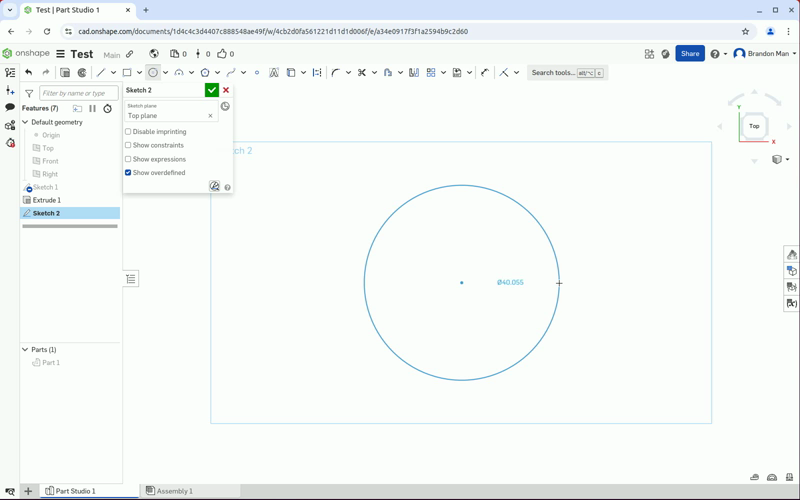
click(559, 282)
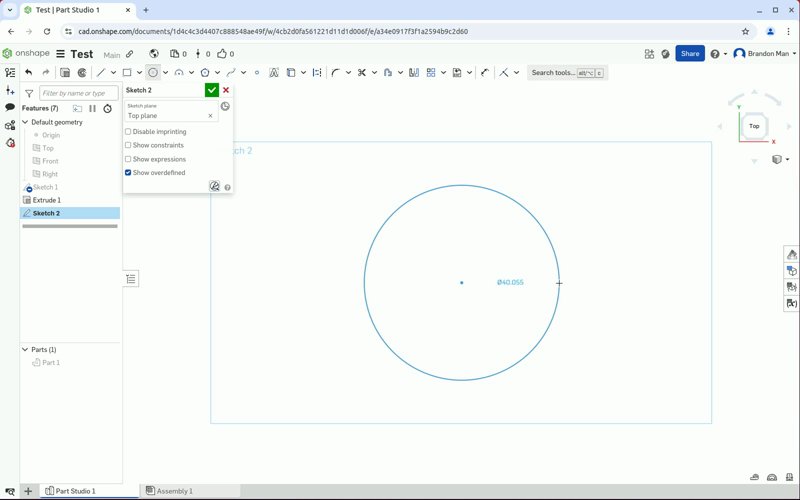
key(esc)
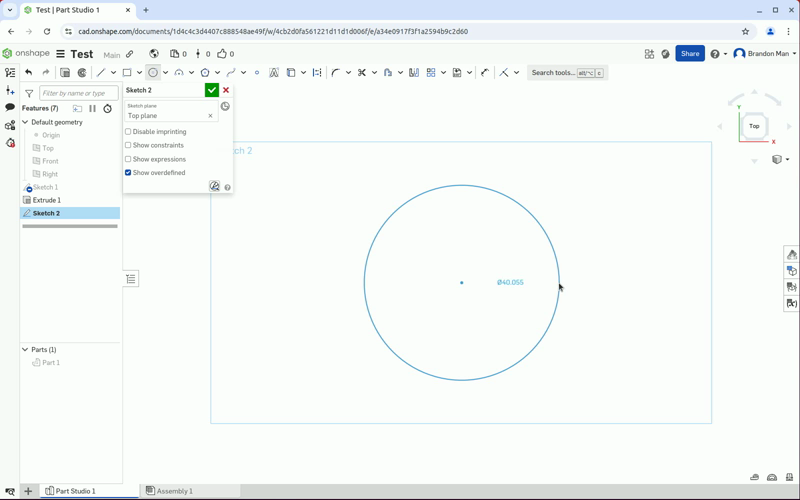
key(c)
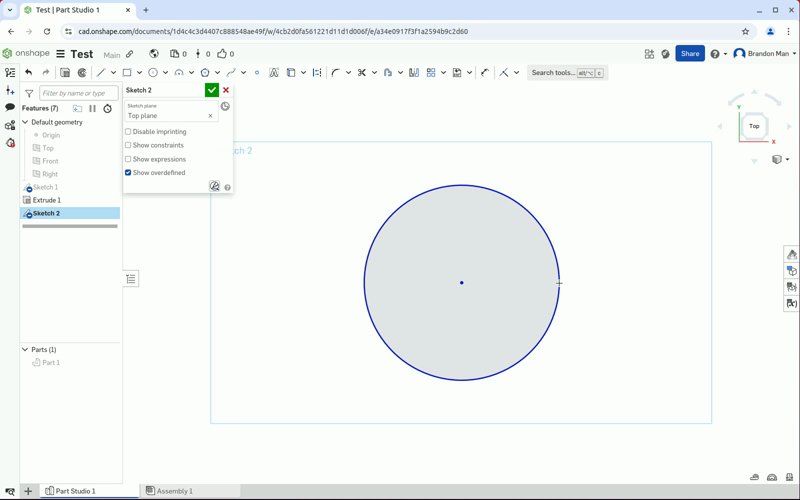
key_down(shift)
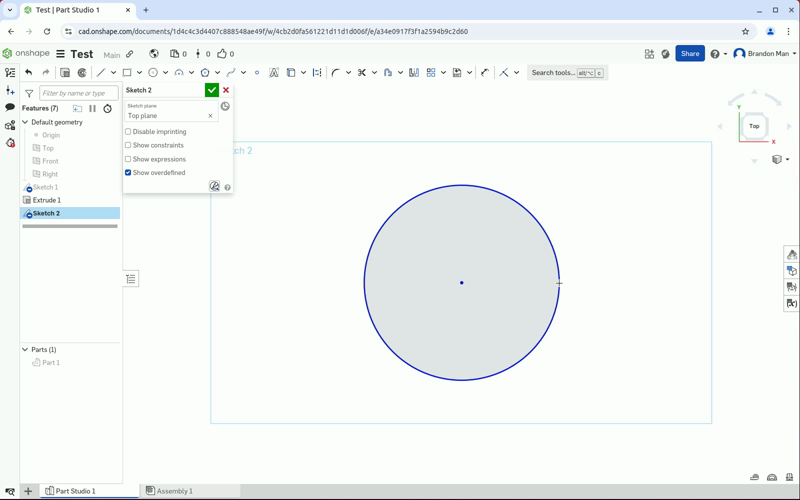
mouse_move(461, 282)
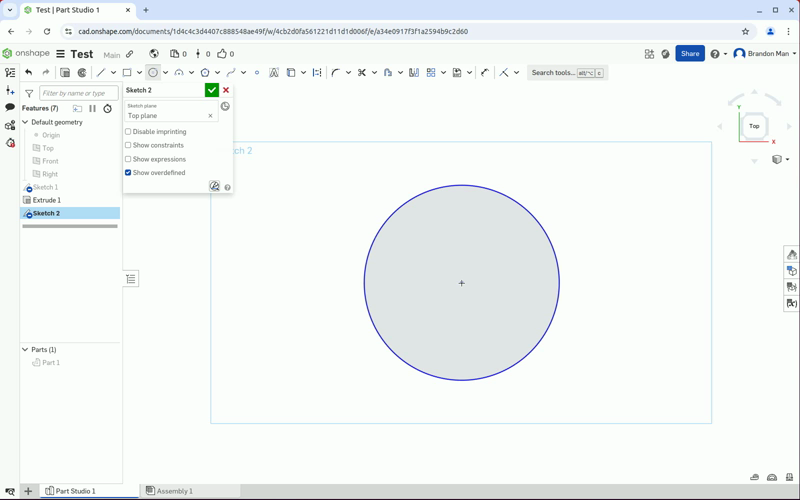
click(461, 282)
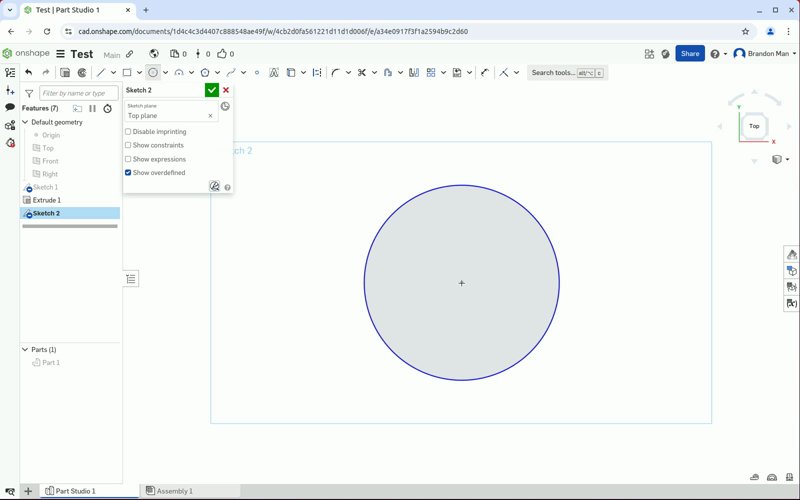
key_up(shift)
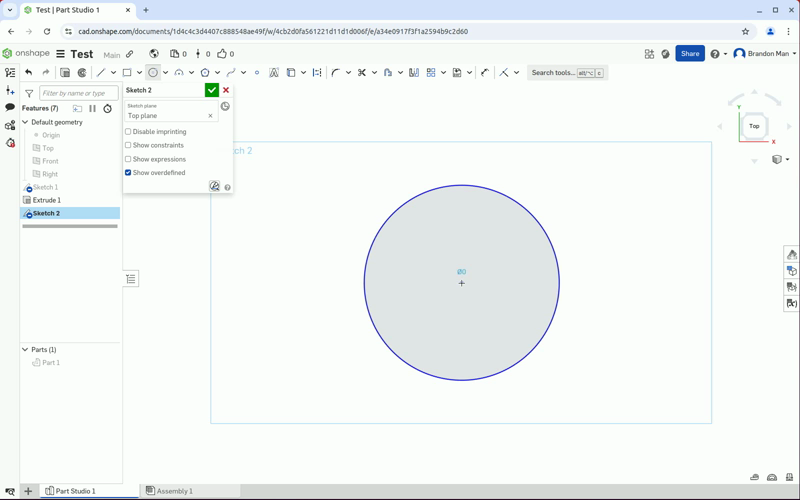
mouse_move(555, 282)
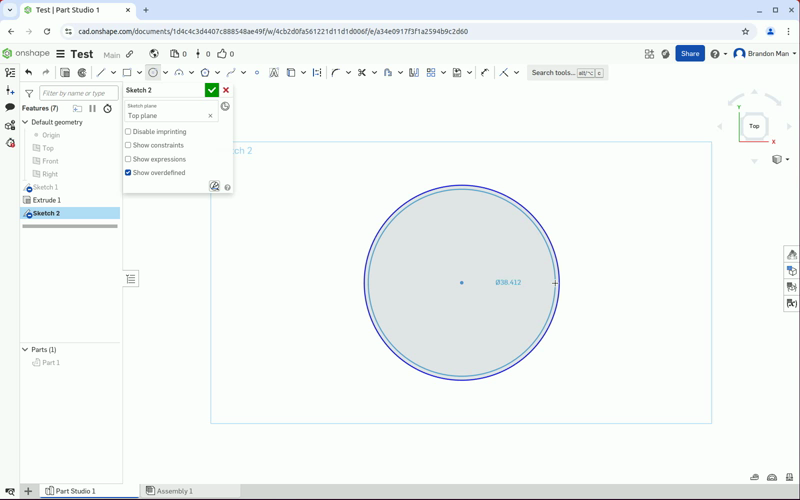
scroll(6)
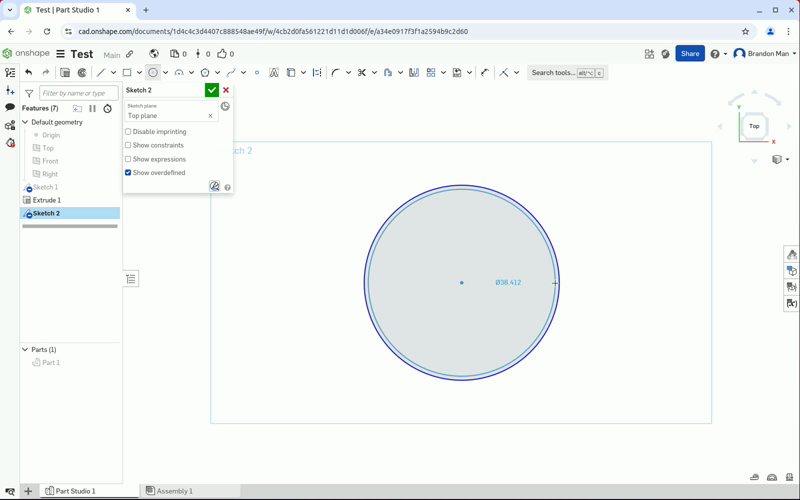
scroll(6)
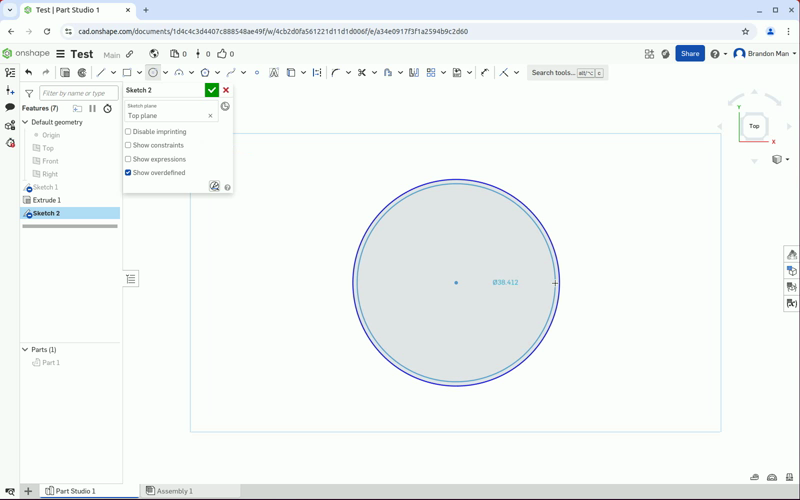
scroll(6)
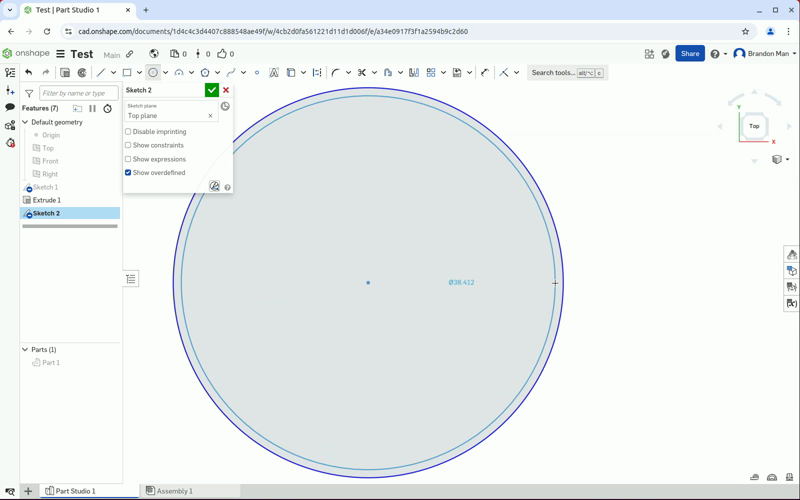
scroll(6)
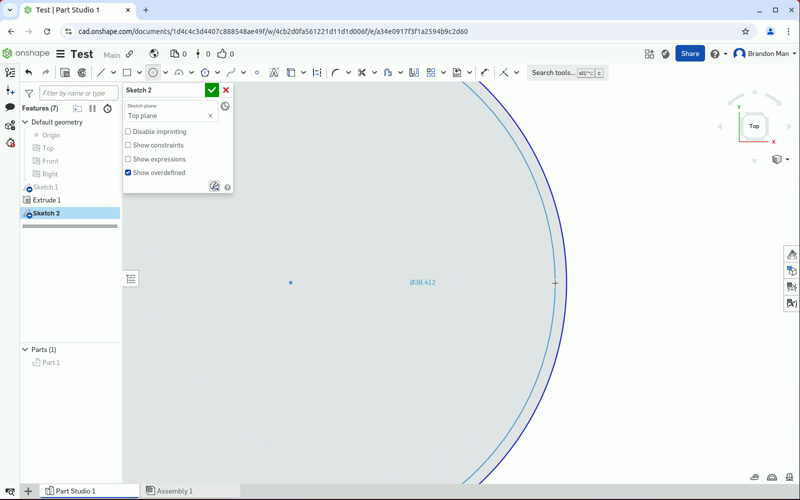
scroll(6)
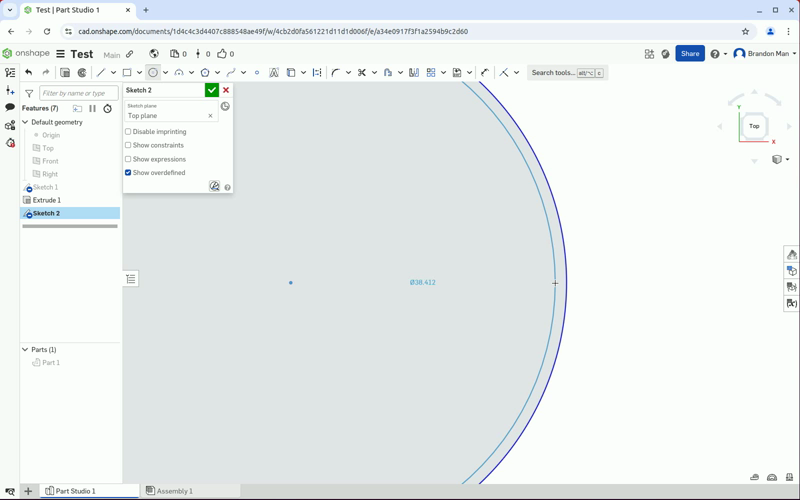
scroll(6)
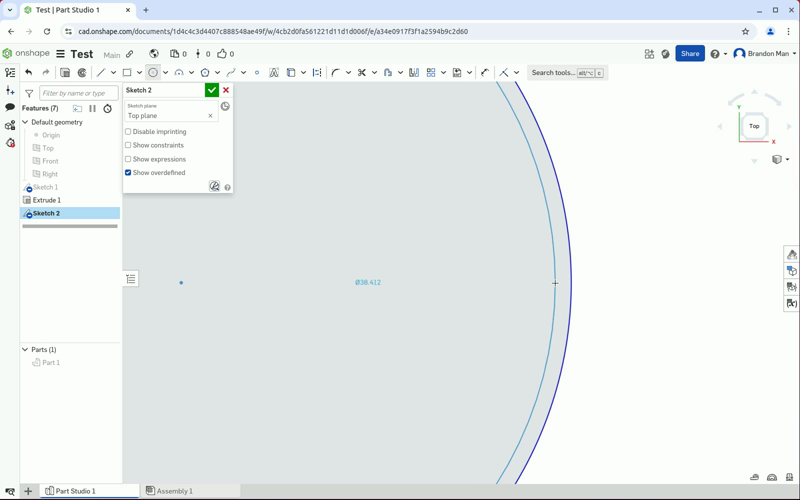
scroll(6)
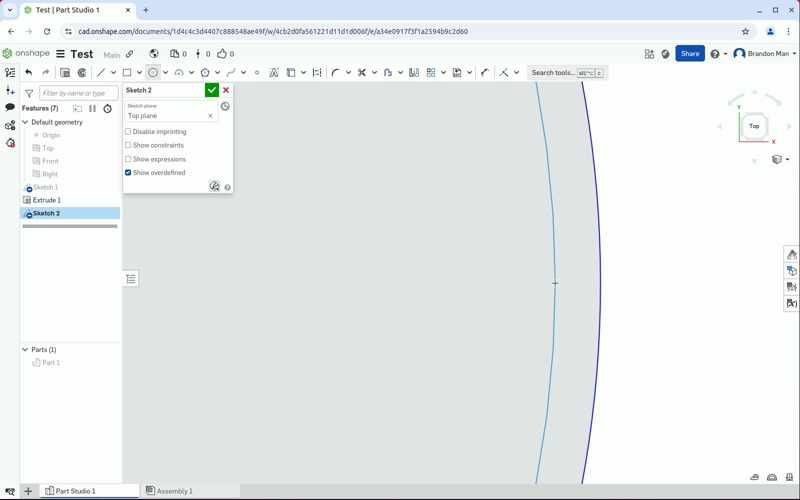
click(555, 282)
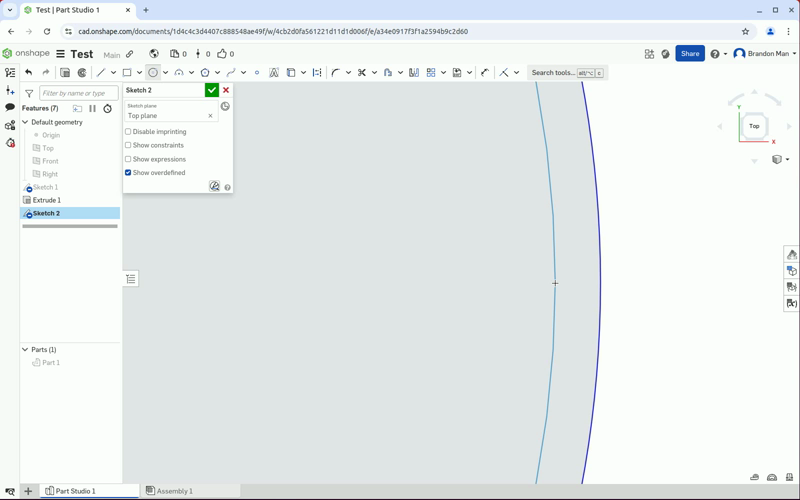
scroll(-6)
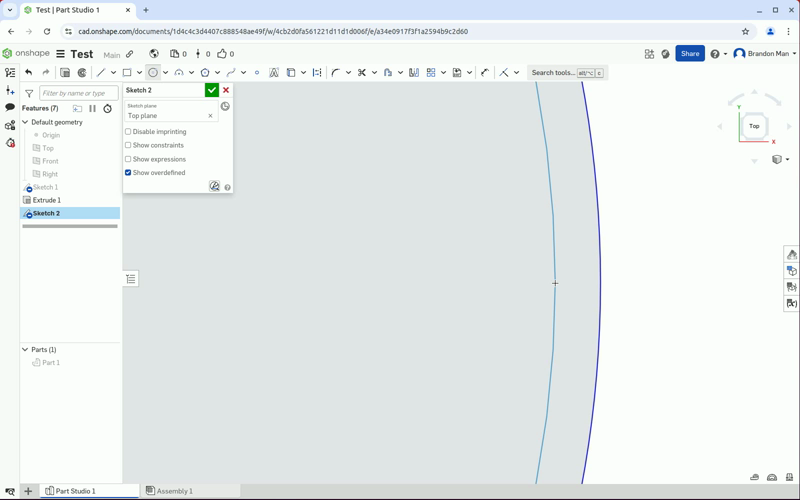
scroll(-6)
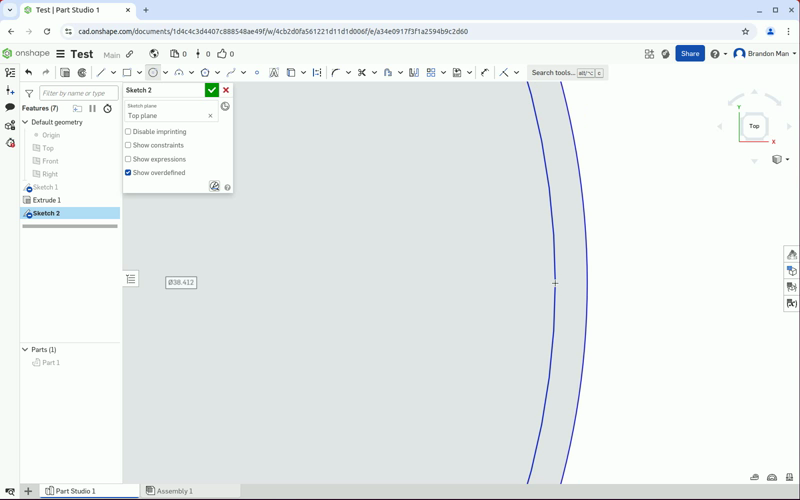
scroll(-6)
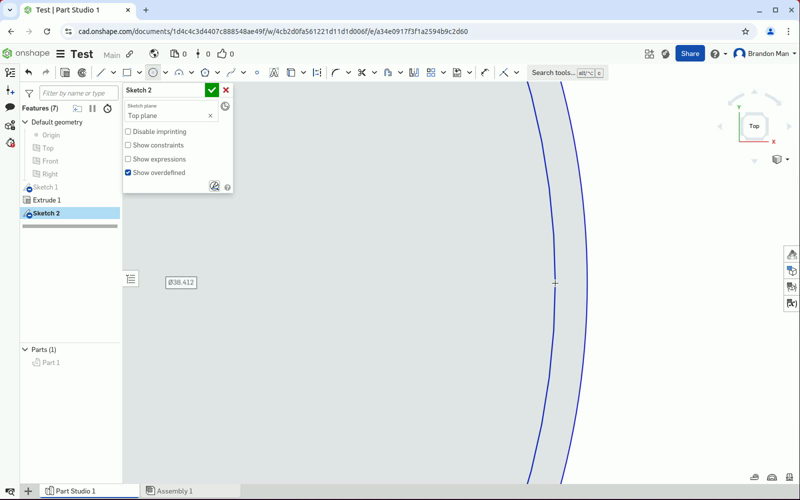
scroll(-6)
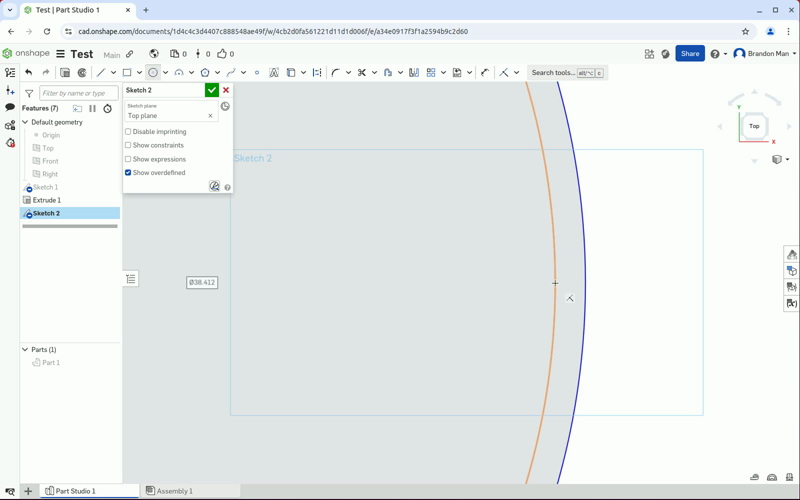
scroll(-6)
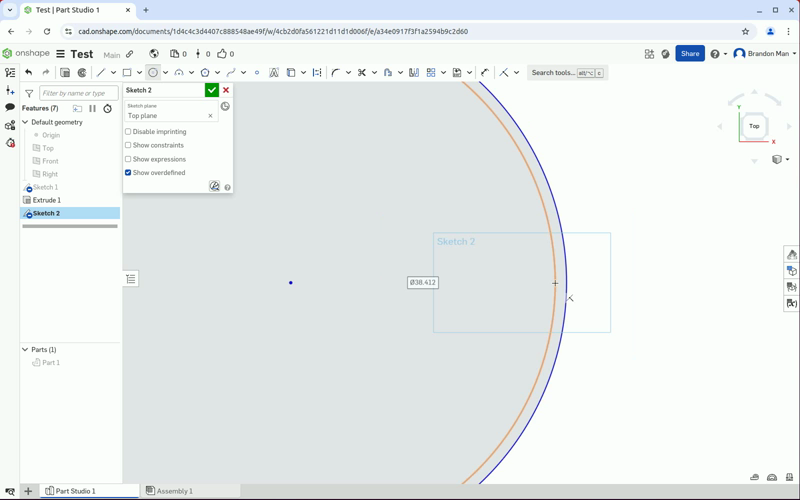
scroll(-6)
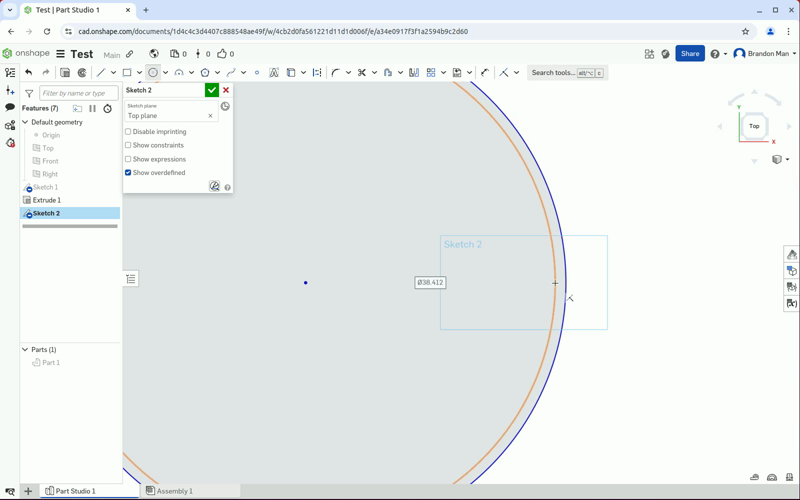
scroll(-6)
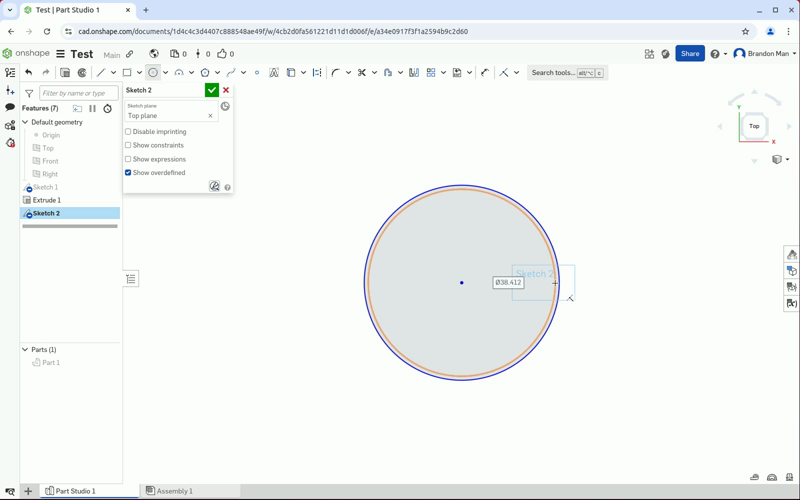
key(esc)
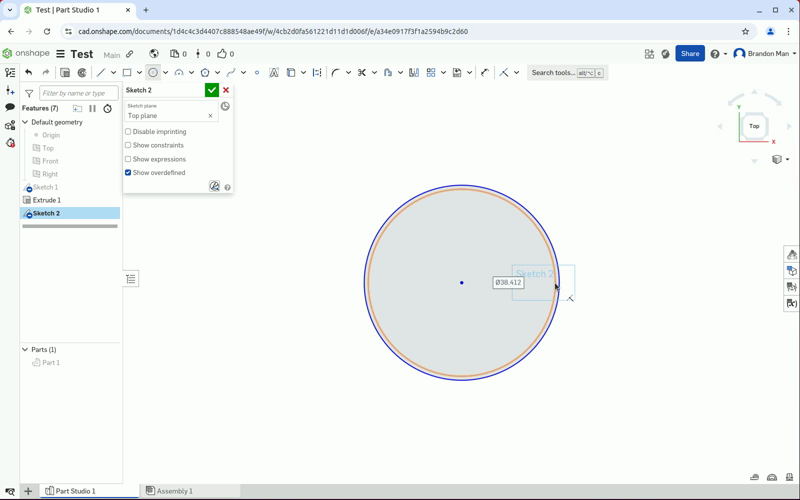
mouse_move(463, 378)
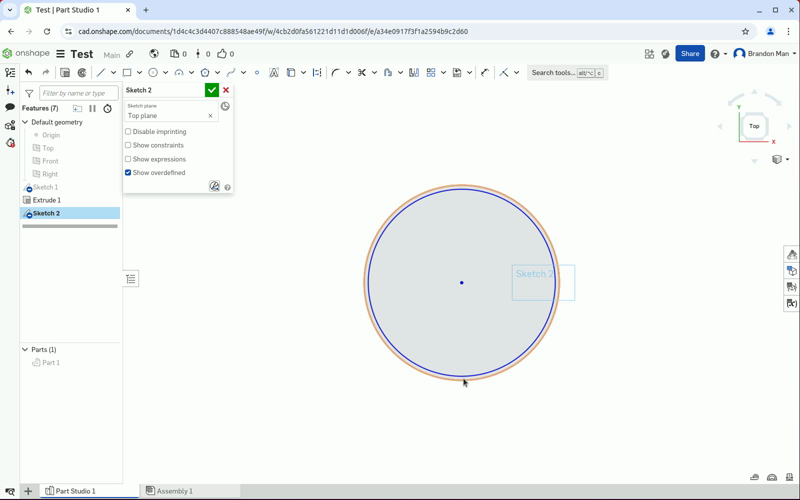
click(463, 378)
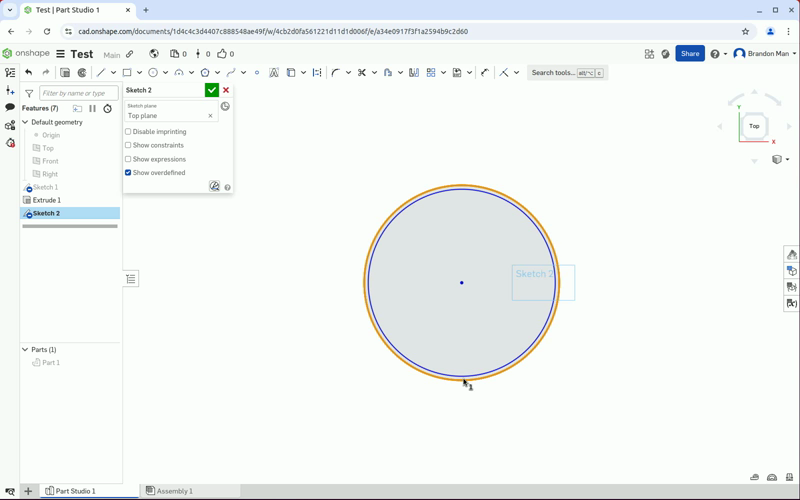
mouse_move(73, 352)
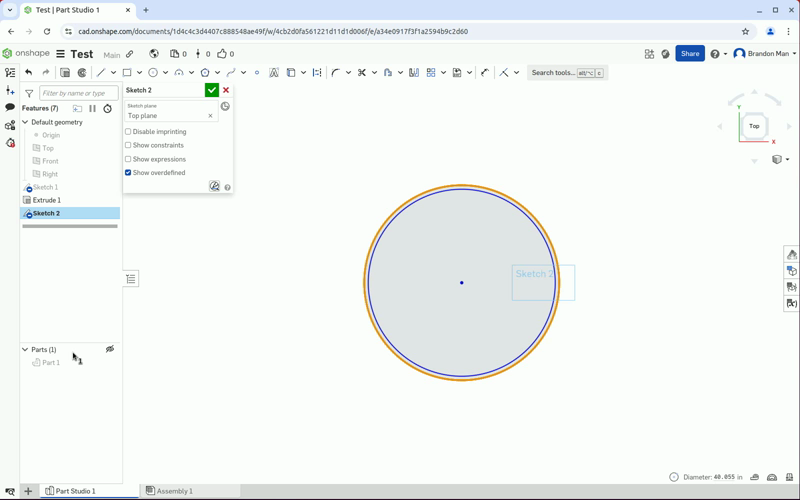
key(shift+y)
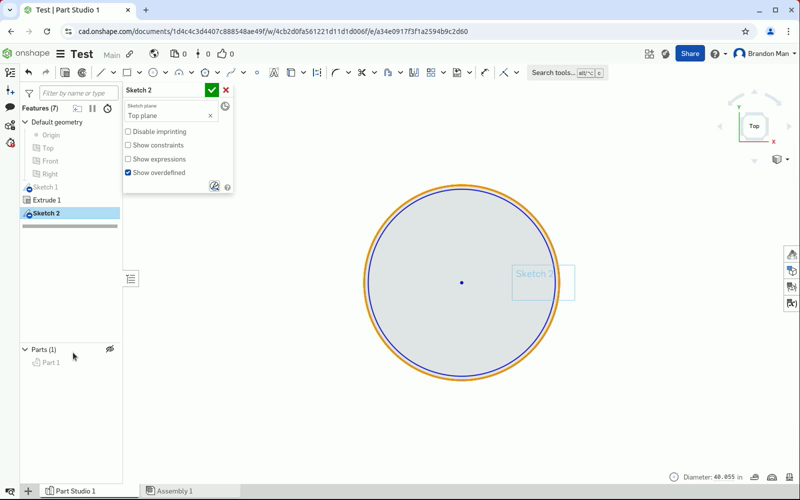
key(shift+e)
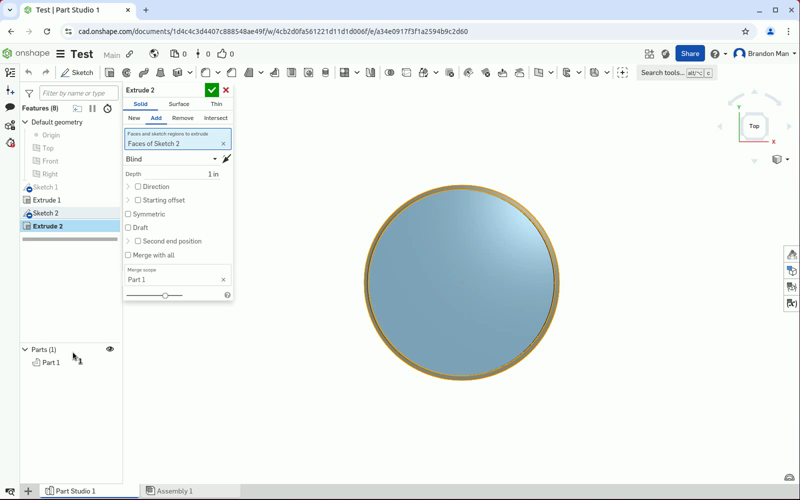
mouse_move(143, 106)
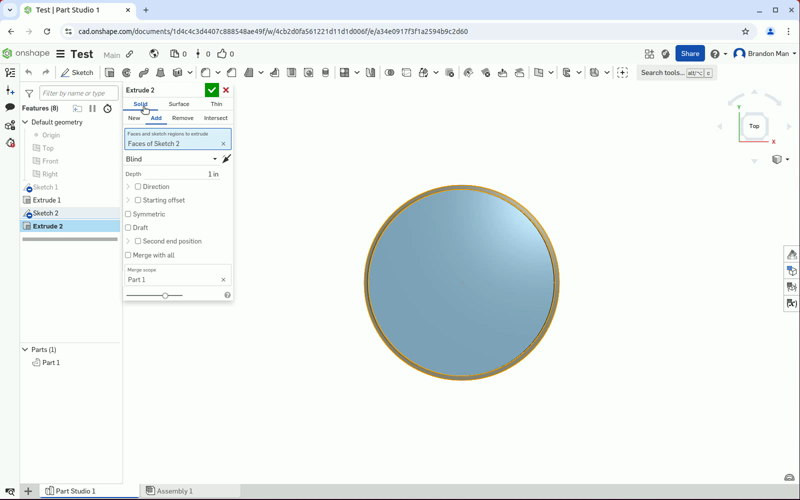
click(143, 106)
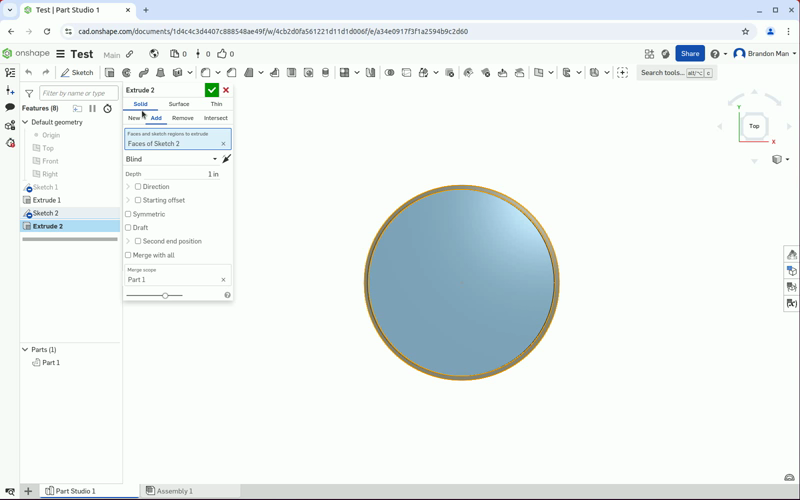
mouse_move(137, 120)
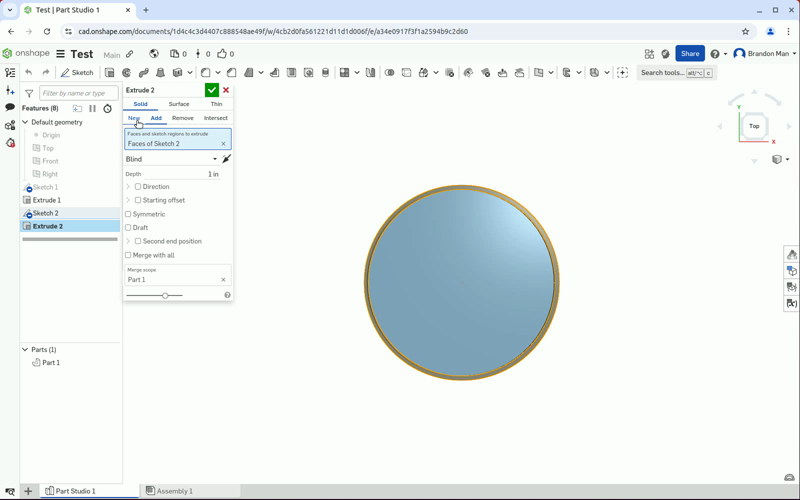
click(137, 120)
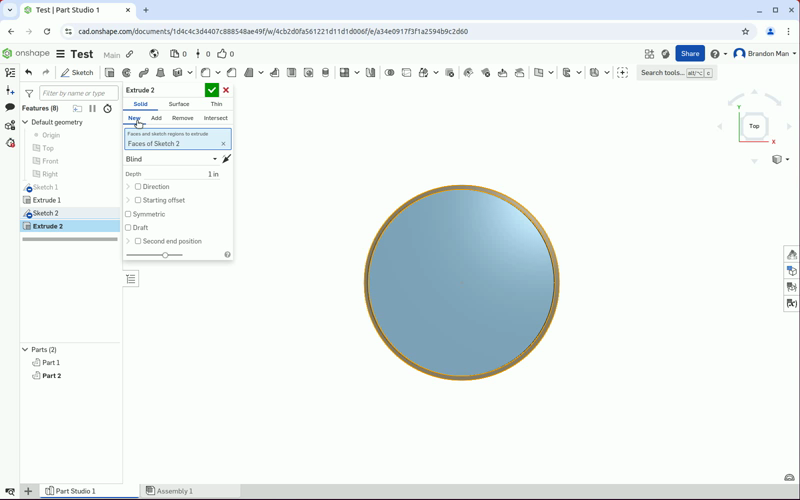
key(tab, 4)
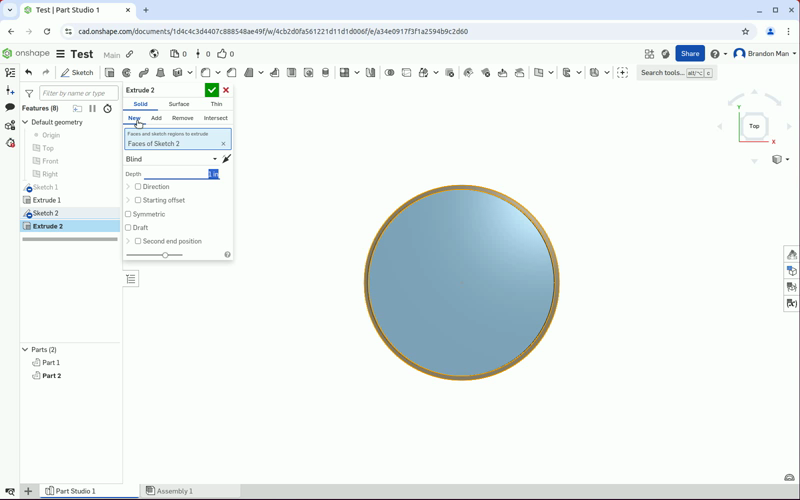
text(23.108)
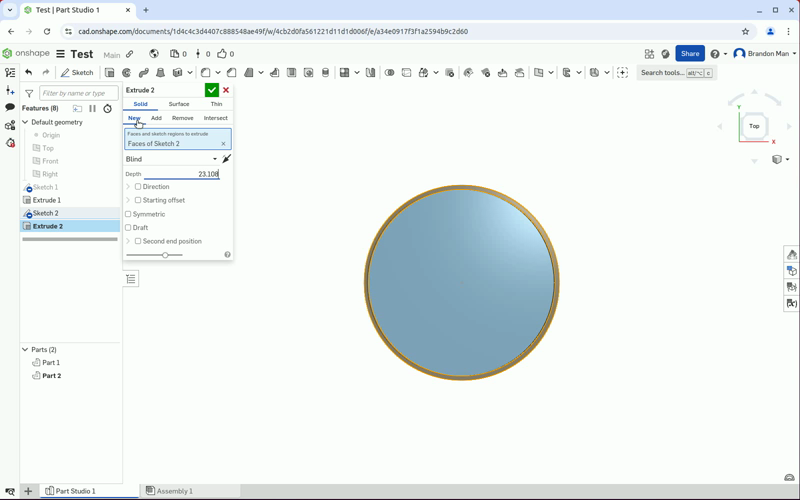
key(enter)
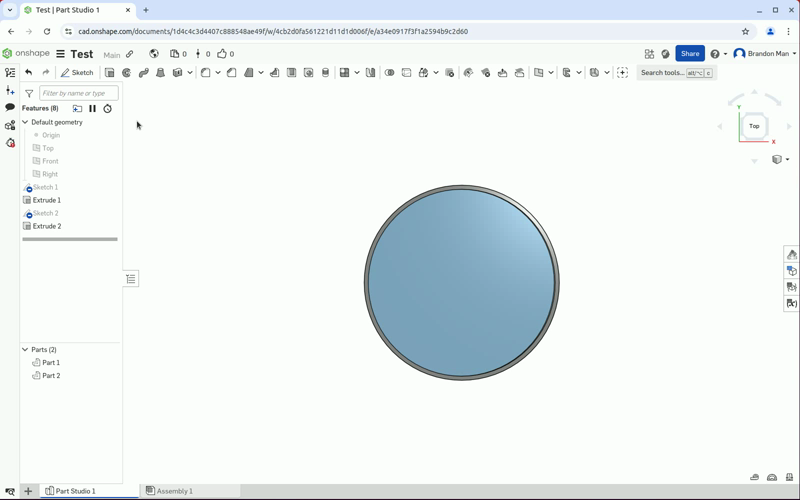
key(shift+h)
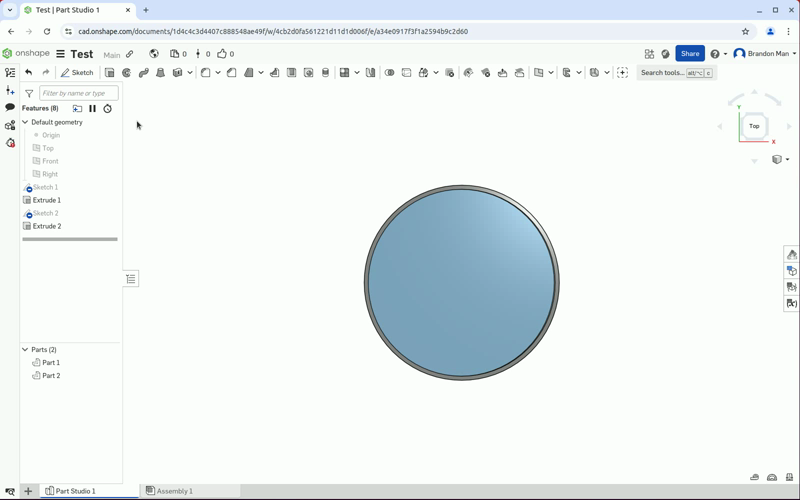
key(shift+h)
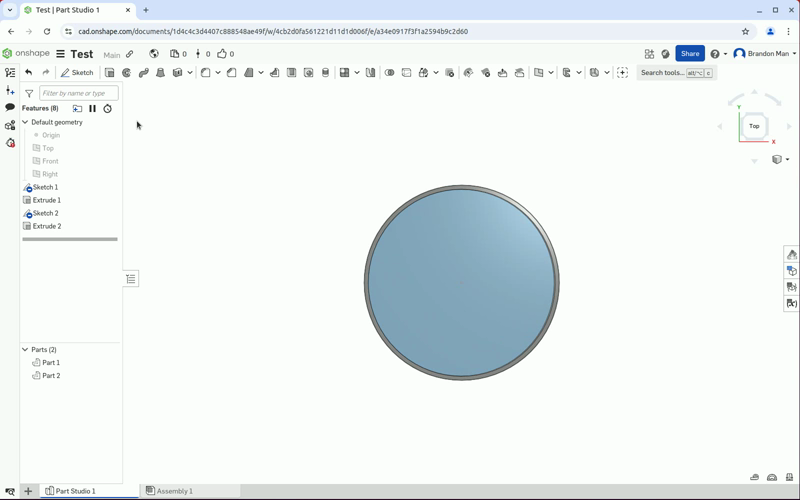
key(shift+7)
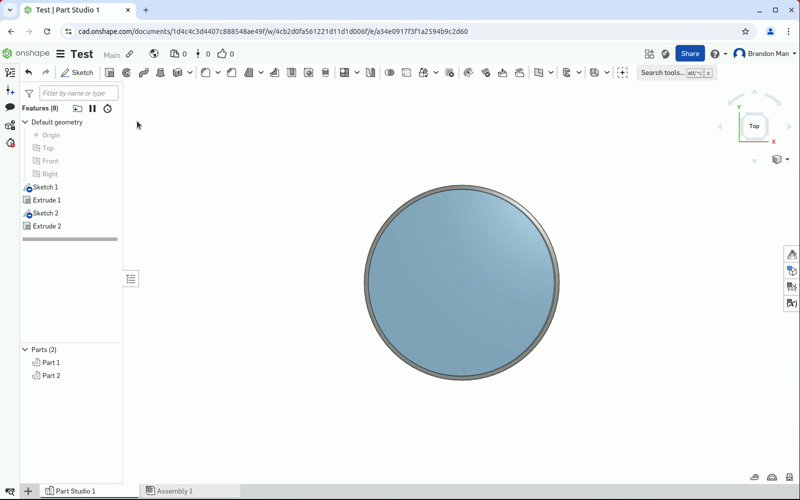
key(up, 3)
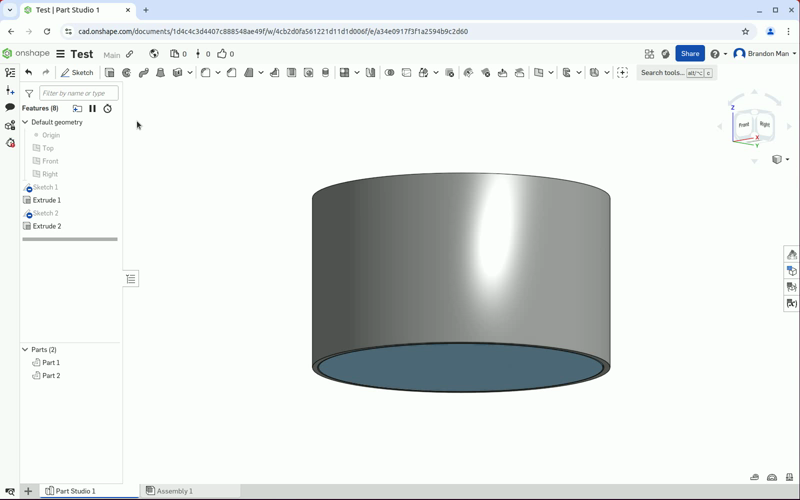
key(left, 3)
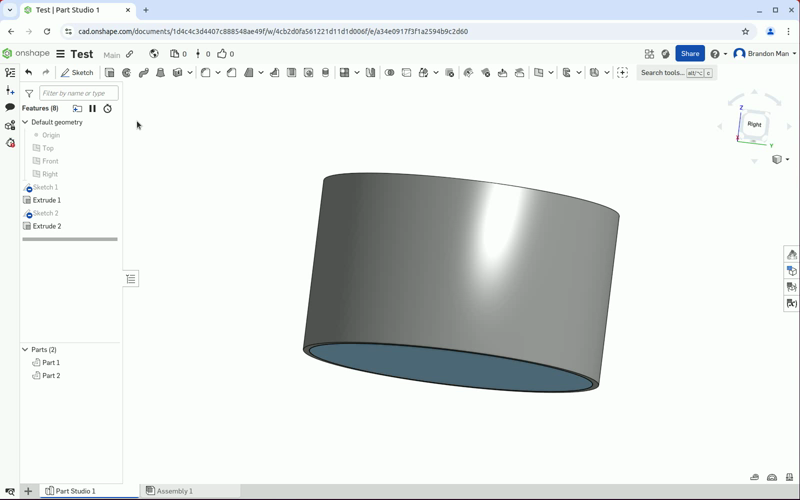
key(right, 3)
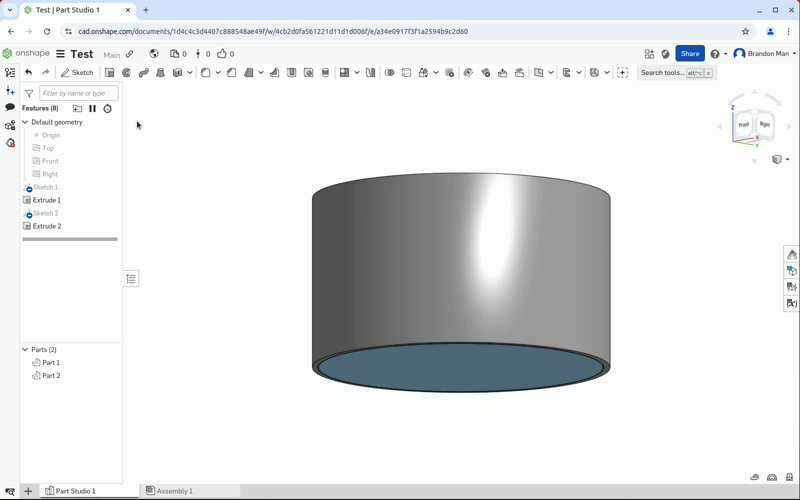
key(down, 3)
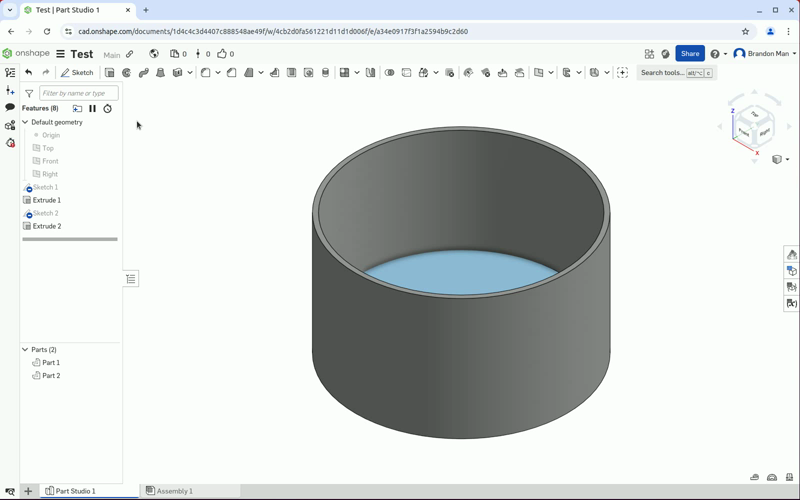
mouse_move(73, 189)
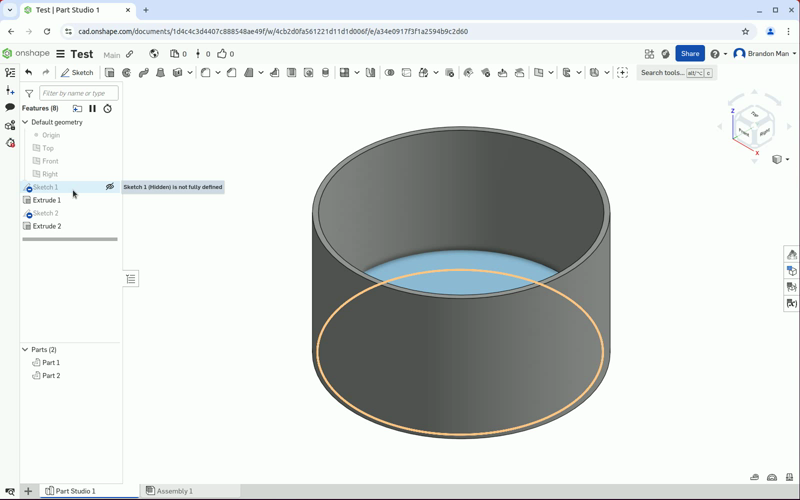
click(73, 189)